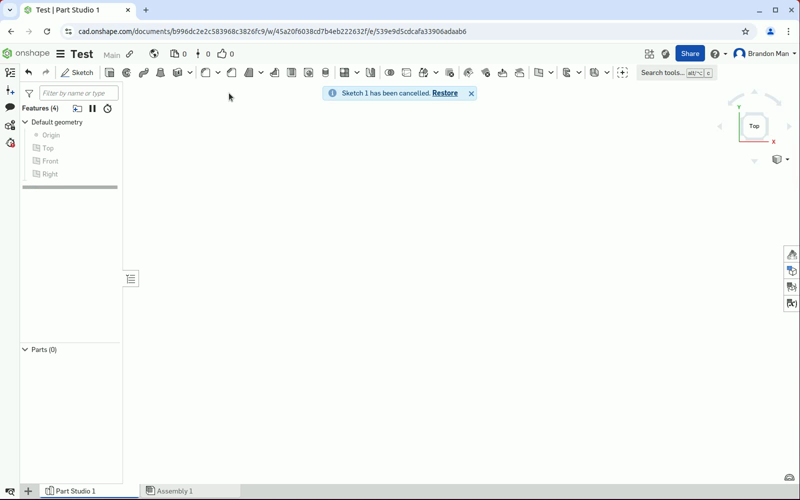
key(shift+h)
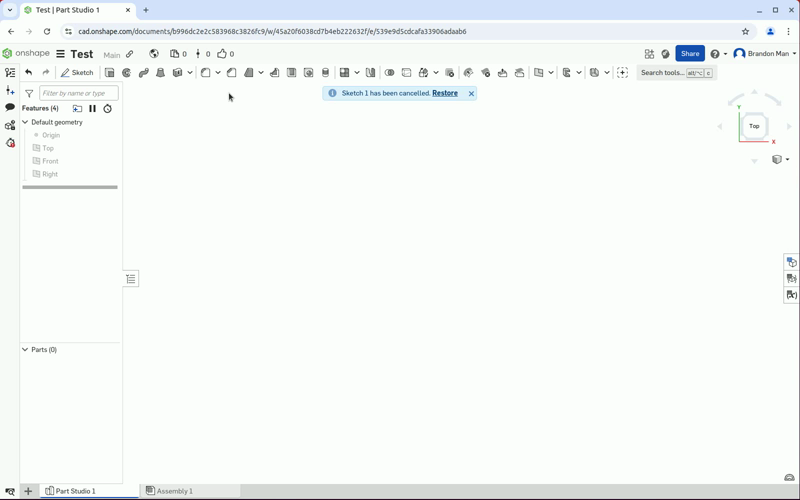
key(shift+s)
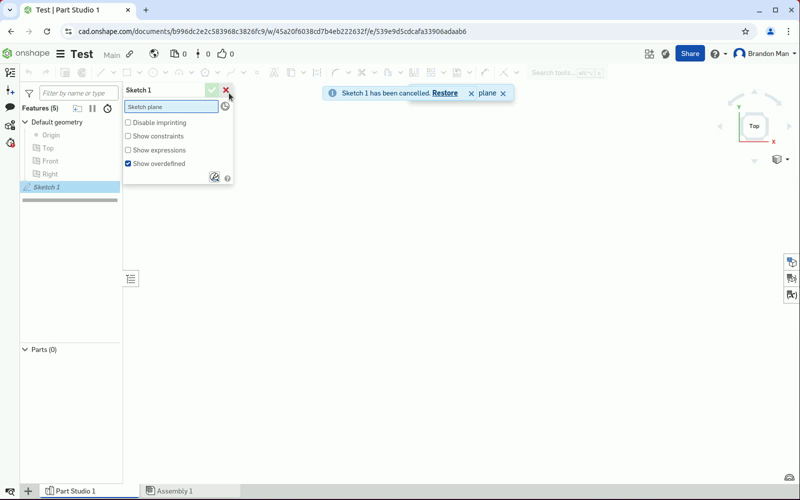
mouse_move(73, 150)
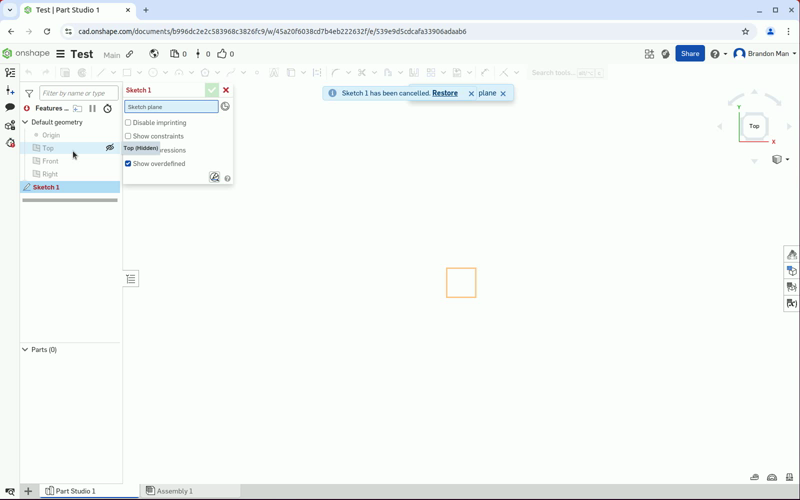
click(73, 150)
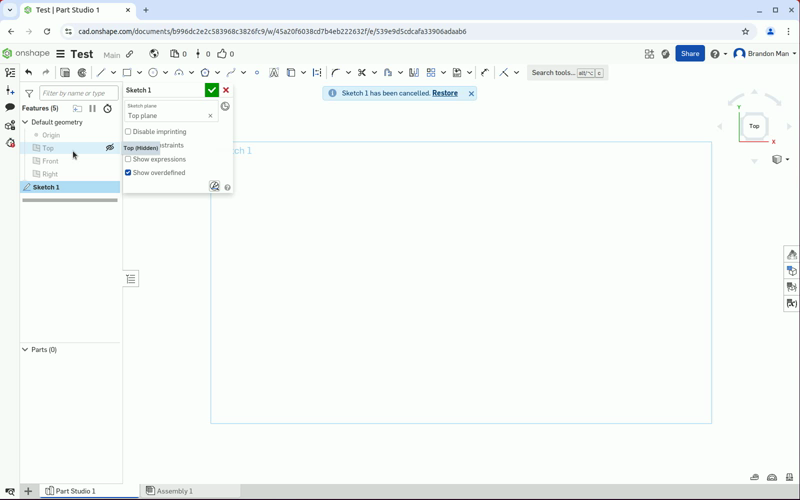
mouse_move(73, 352)
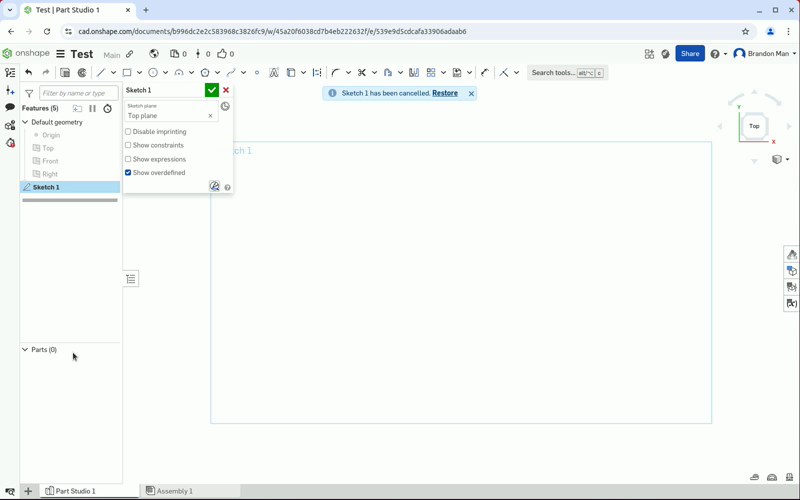
key(y)
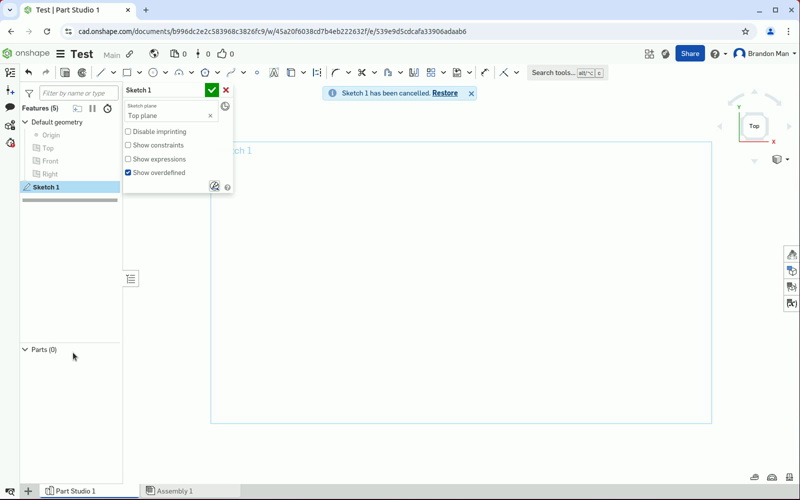
key(l)
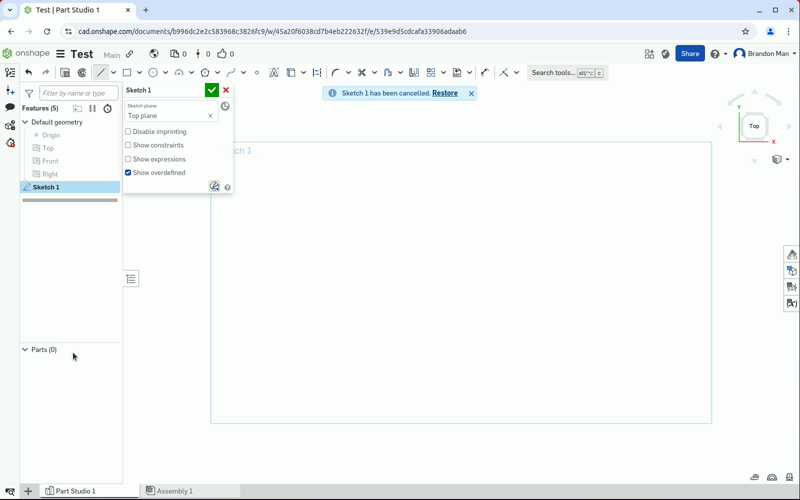
key_down(shift)
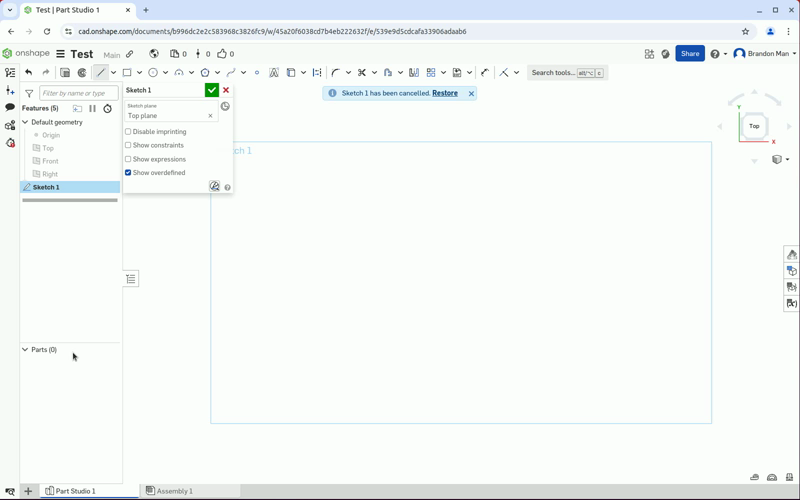
mouse_move(460, 282)
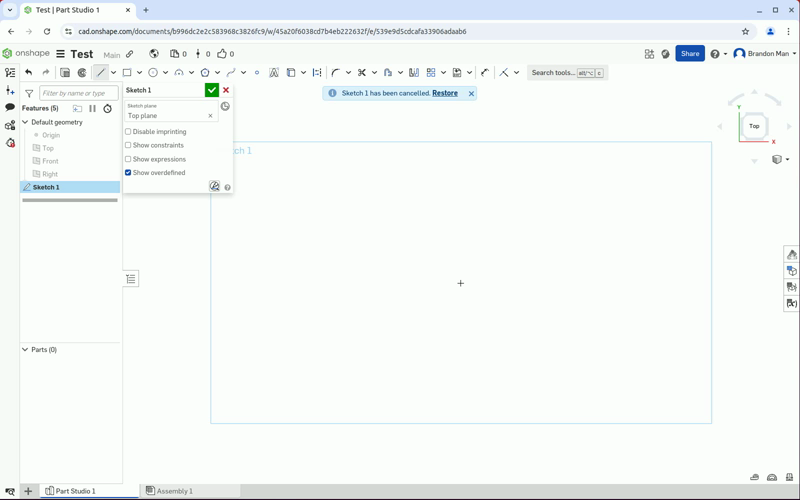
click(460, 282)
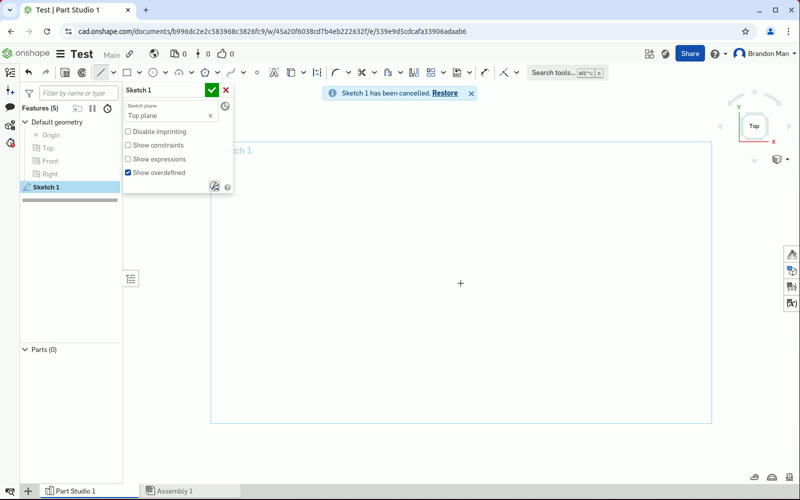
key_up(shift)
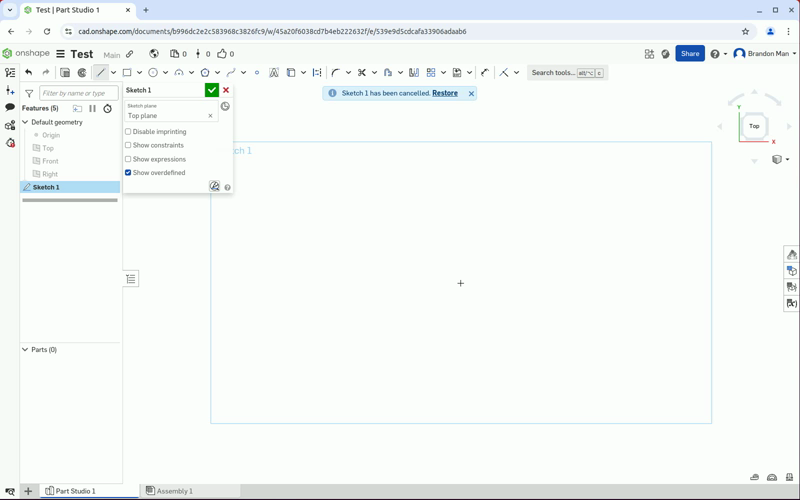
key_down(shift)
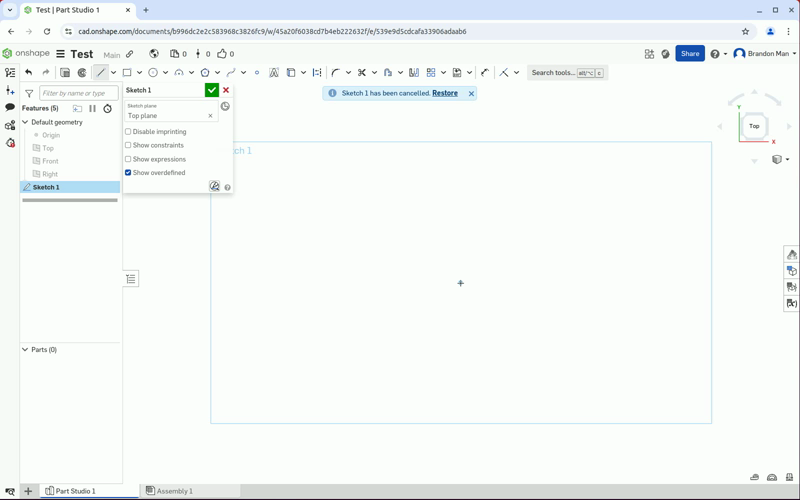
mouse_move(573, 282)
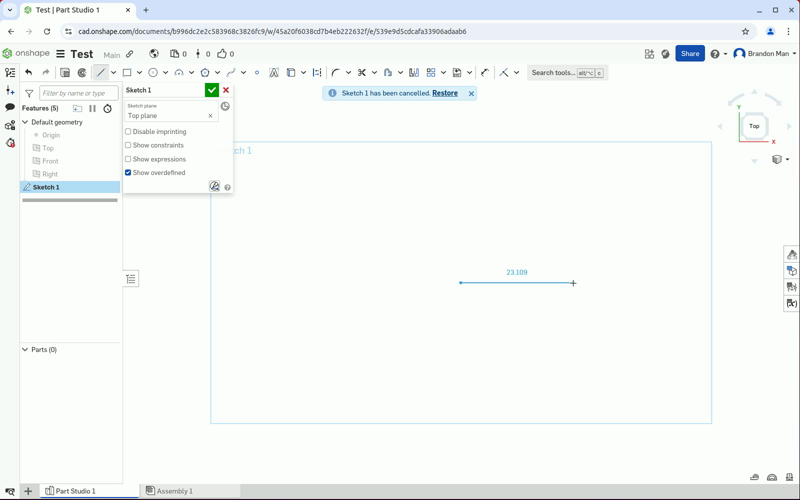
click(573, 282)
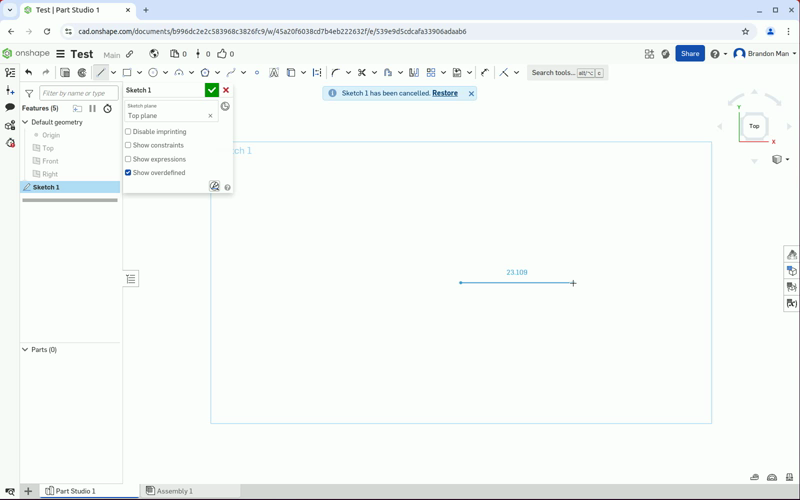
key_up(shift)
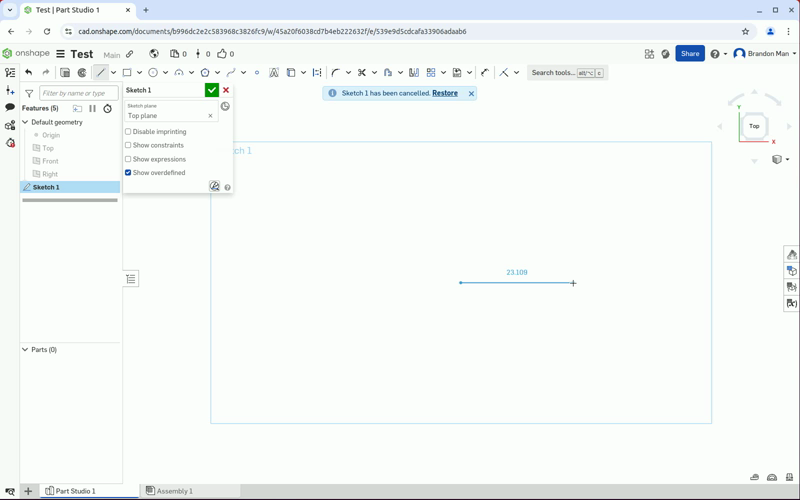
key_down(shift)
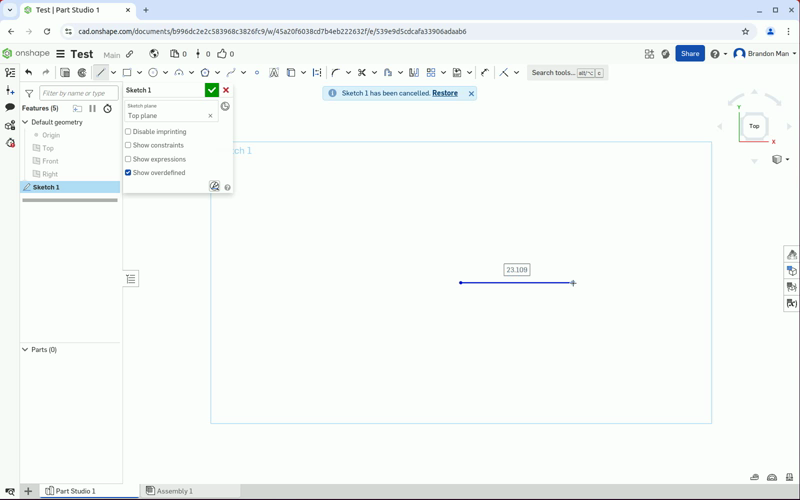
mouse_move(589, 282)
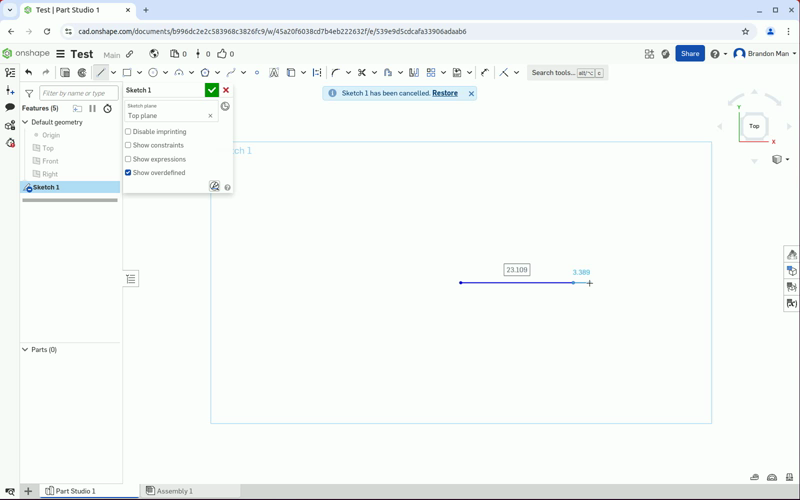
mouse_move(573, 226)
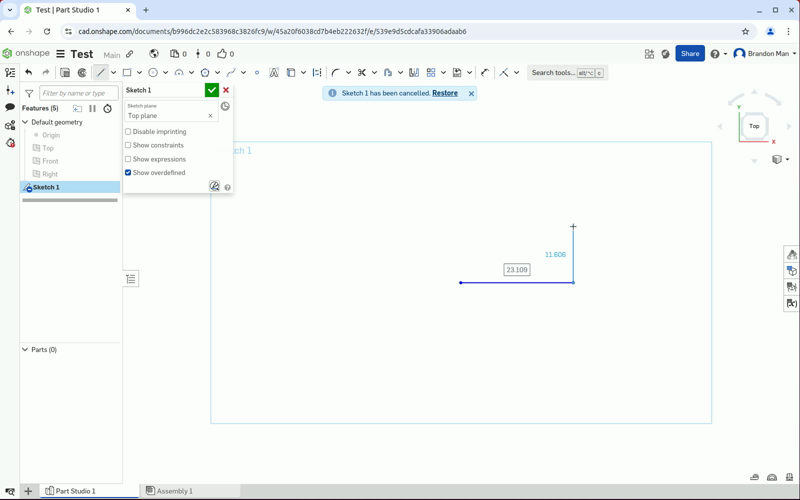
click(573, 226)
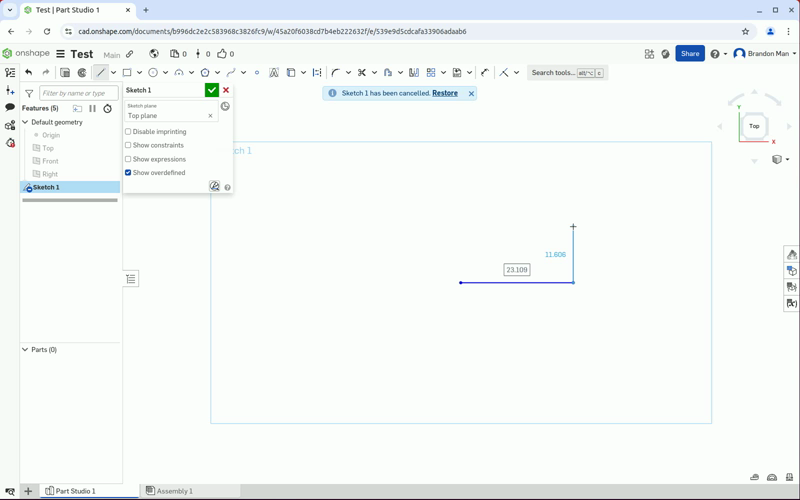
key_up(shift)
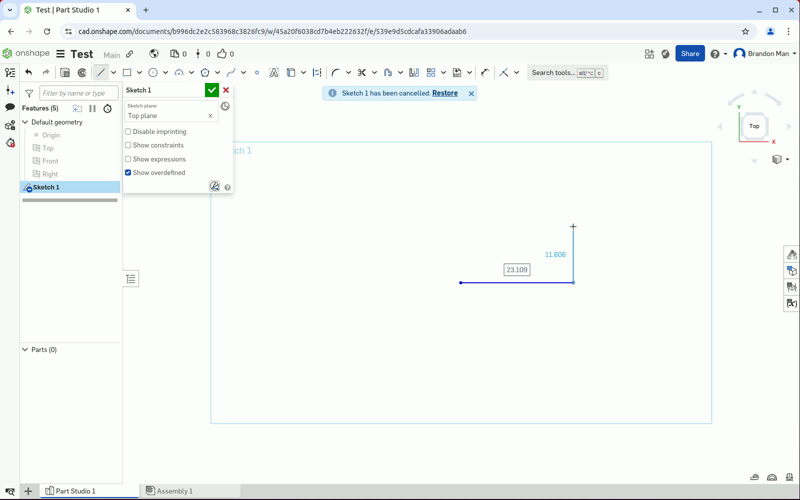
key_down(shift)
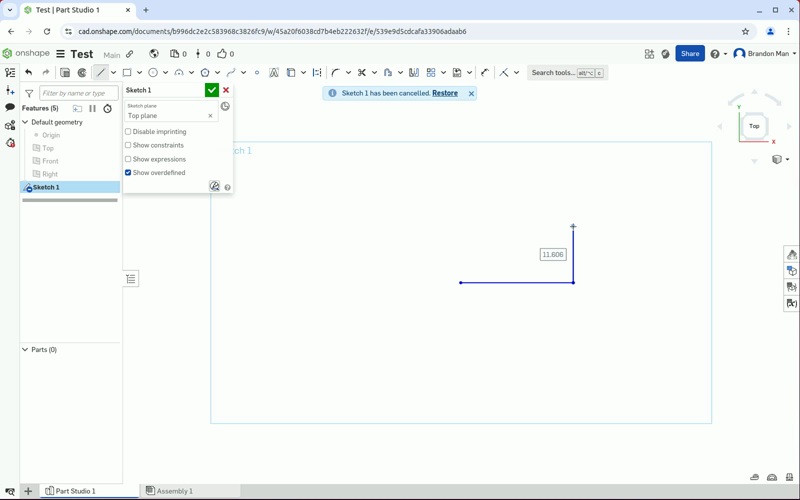
mouse_move(460, 226)
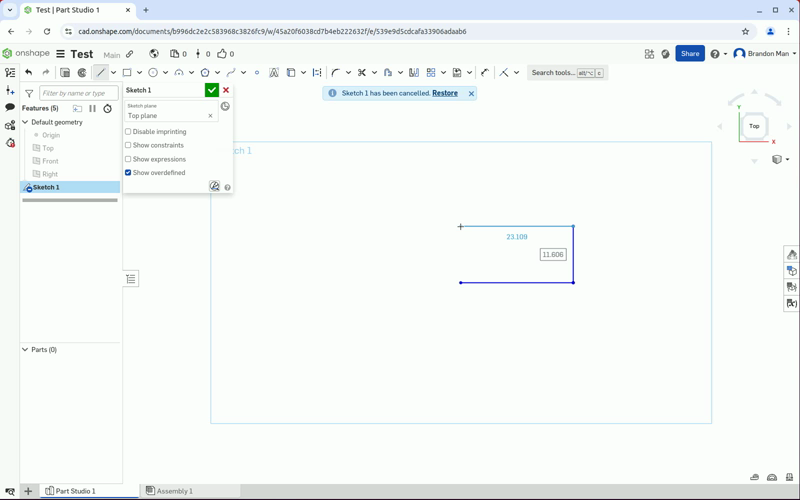
click(460, 226)
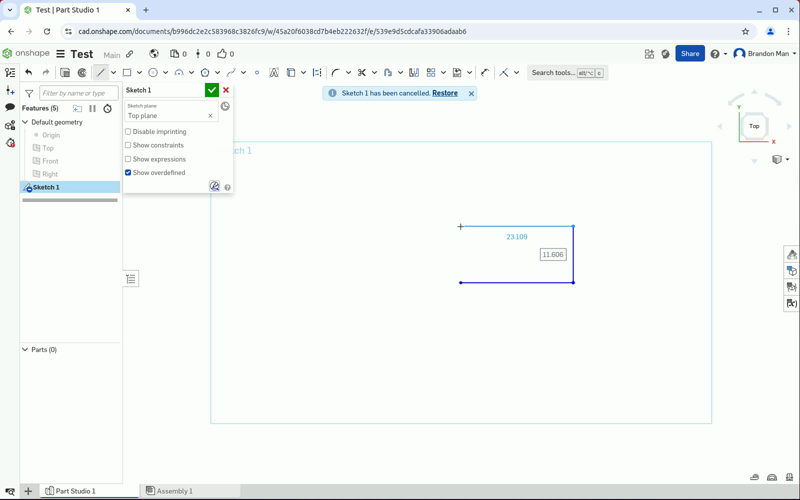
key_up(shift)
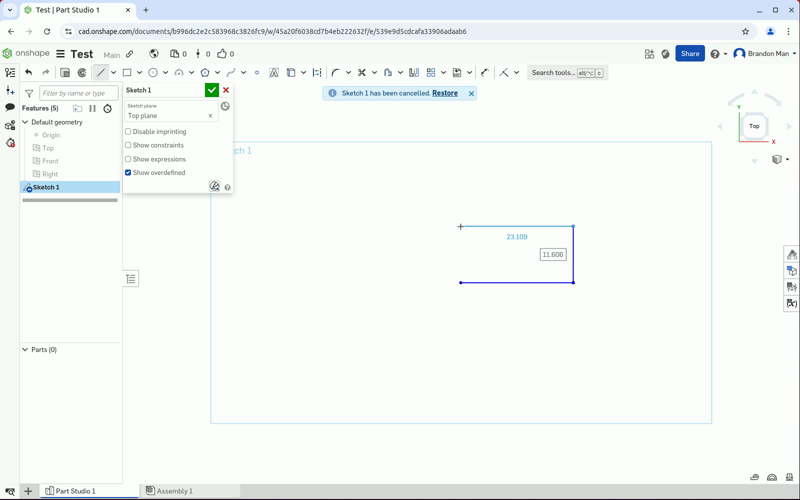
mouse_move(490, 226)
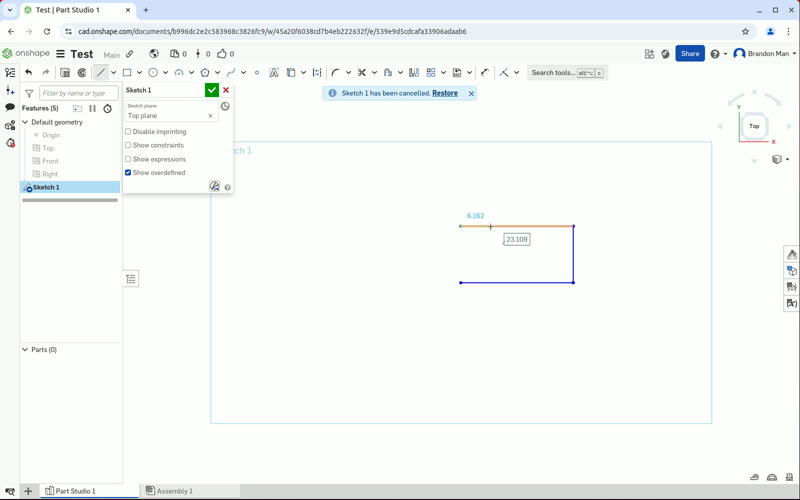
key_down(shift)
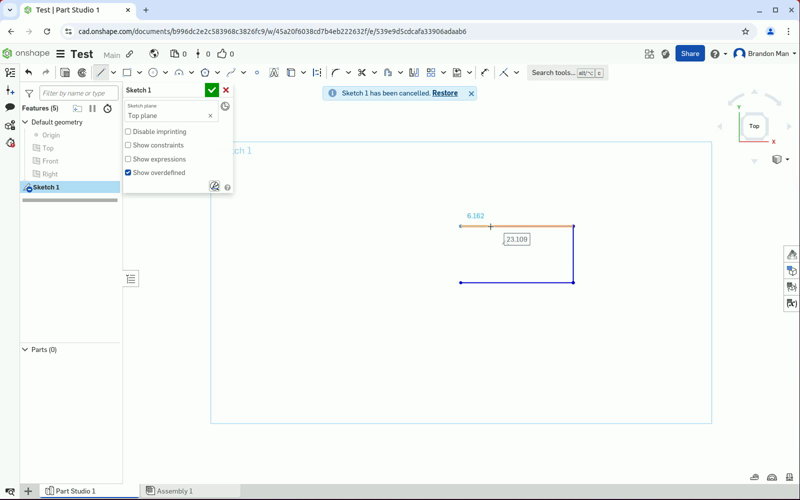
mouse_move(460, 282)
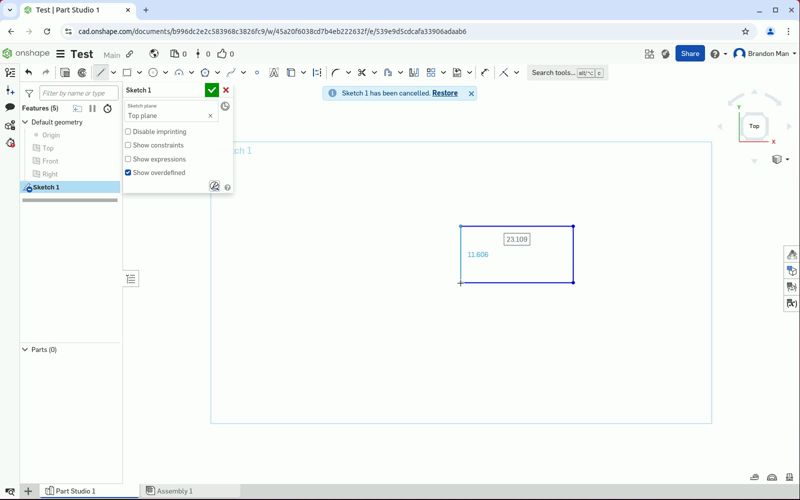
key_up(shift)
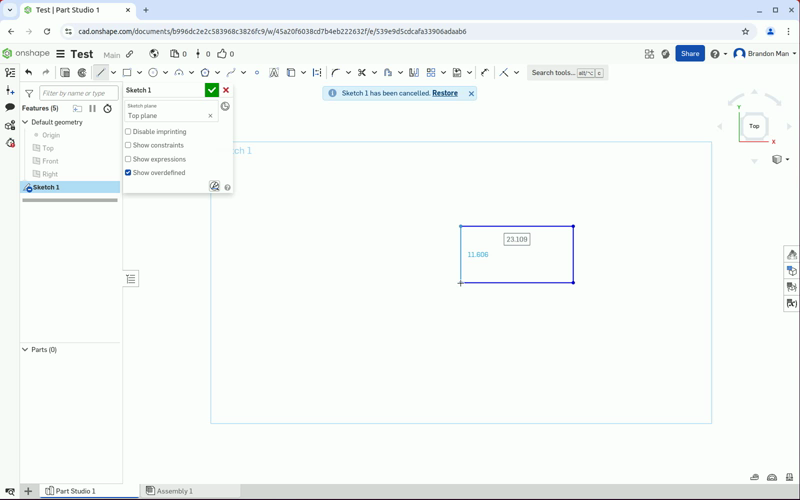
click(460, 282)
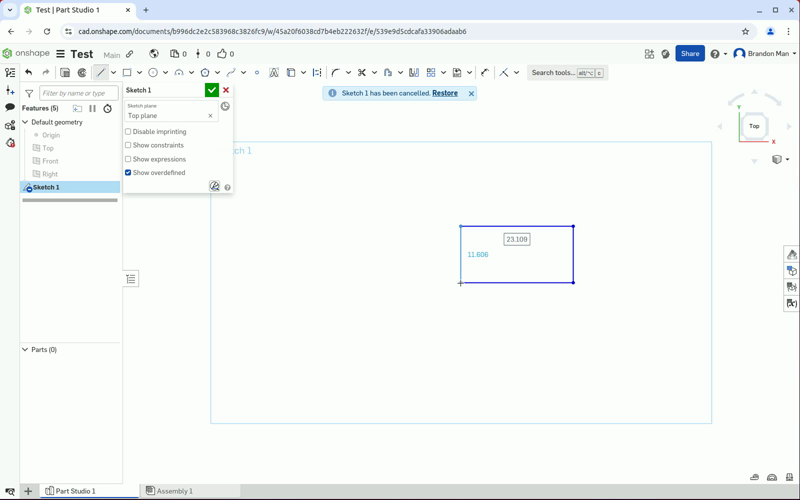
key(esc)
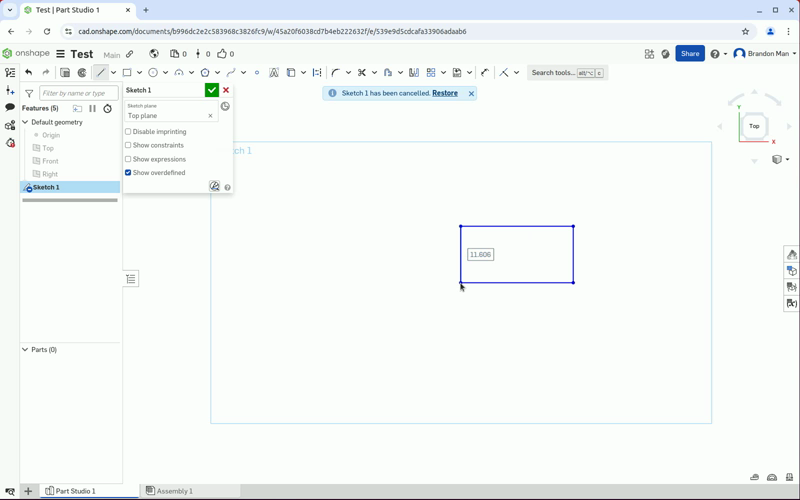
mouse_move(509, 246)
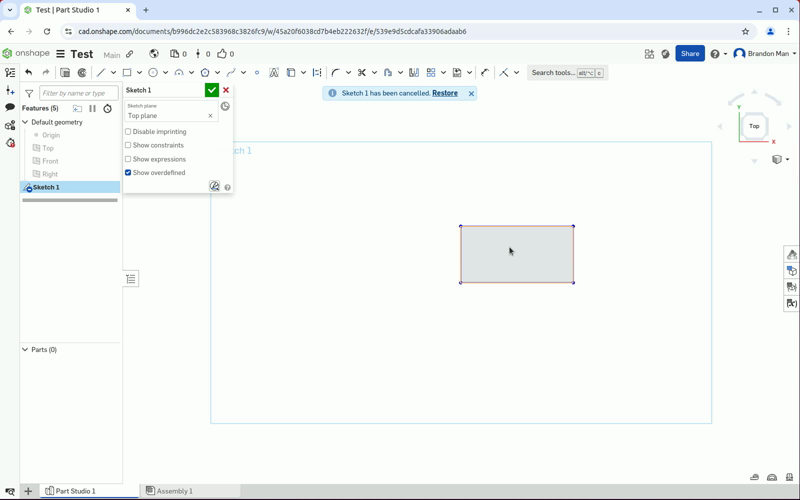
click(509, 246)
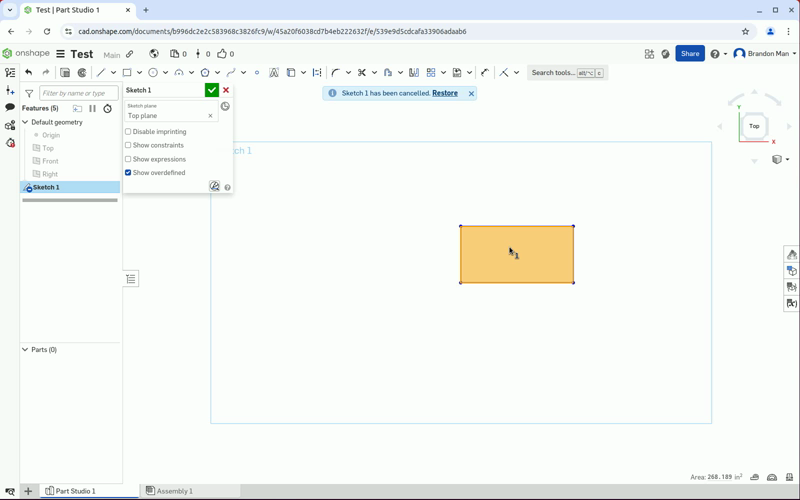
mouse_move(73, 352)
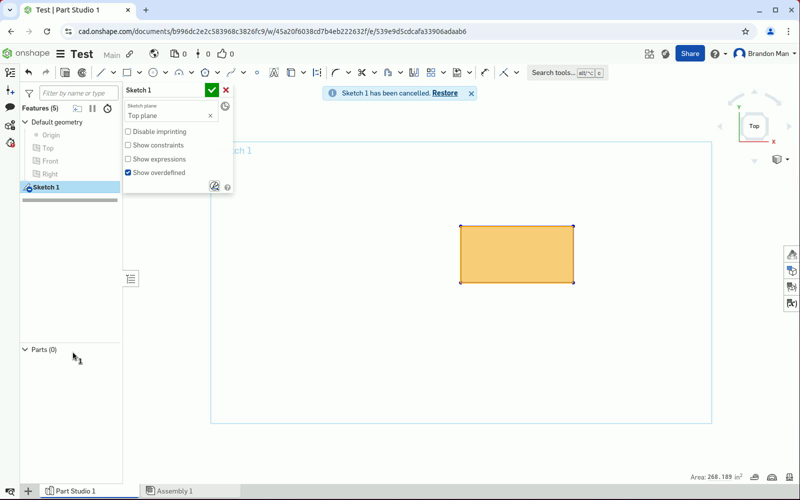
key(shift+y)
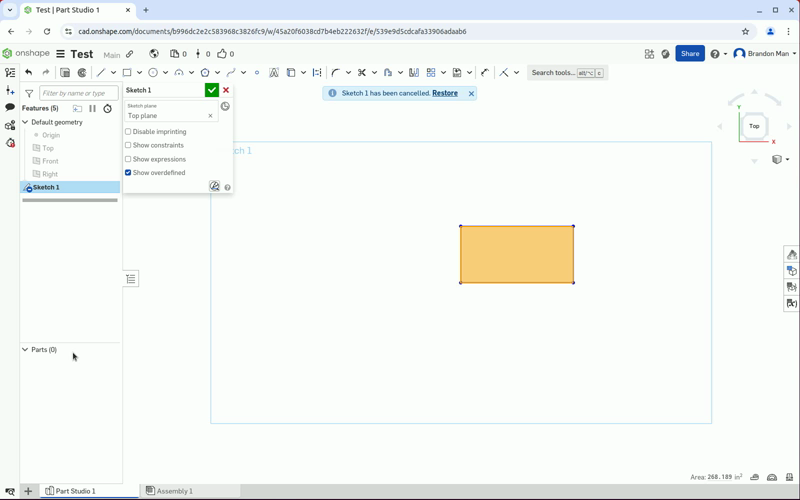
key(shift+e)
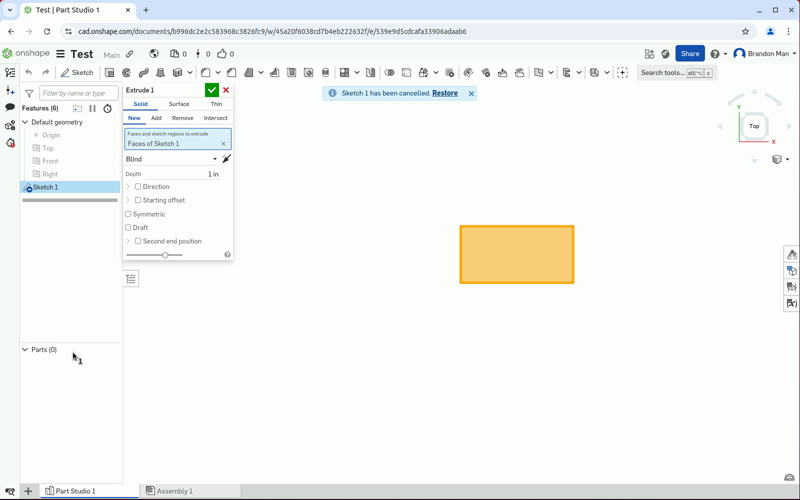
mouse_move(143, 106)
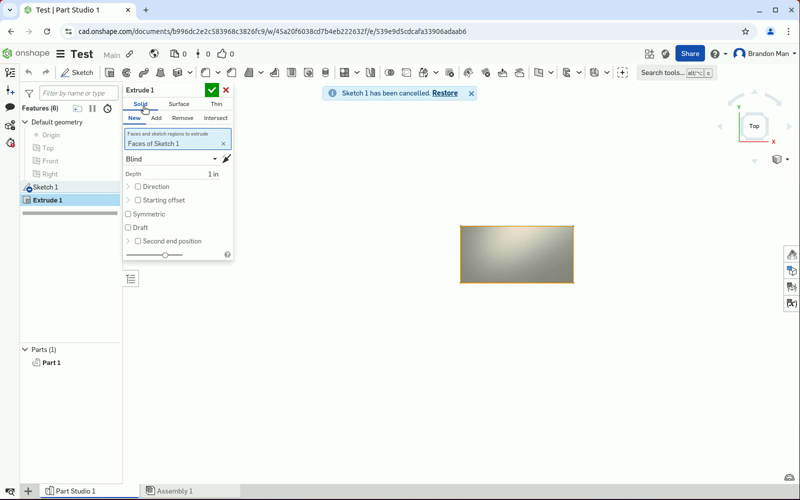
click(143, 106)
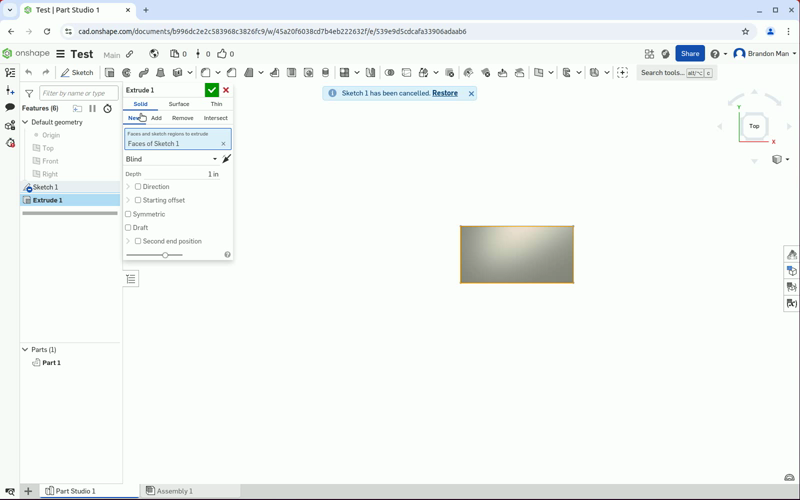
mouse_move(137, 120)
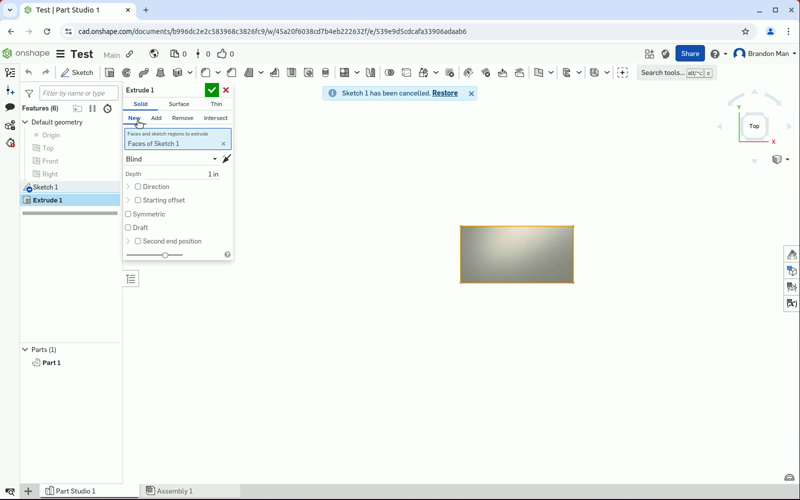
click(137, 120)
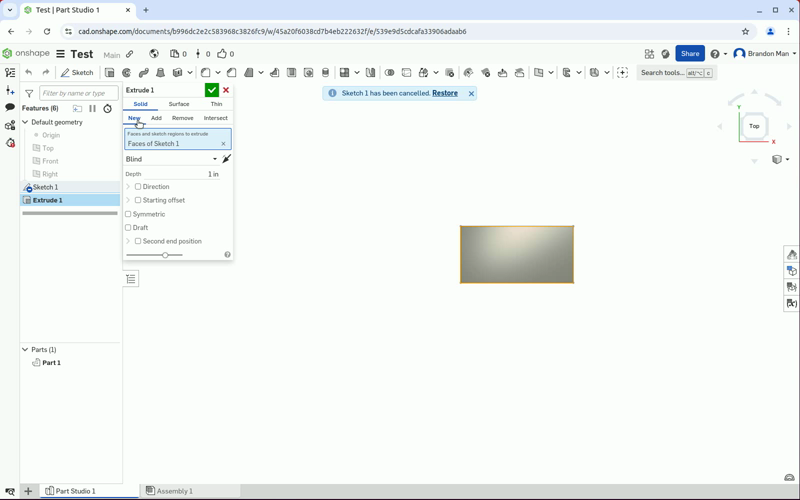
key(tab, 4)
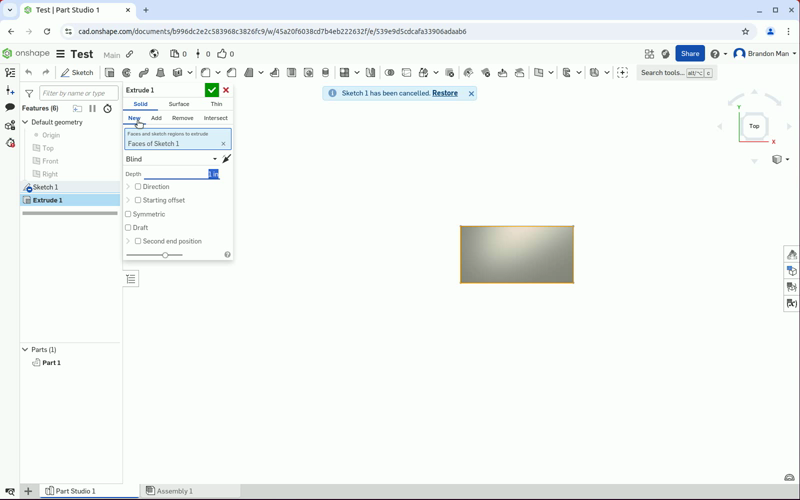
text(7.703)
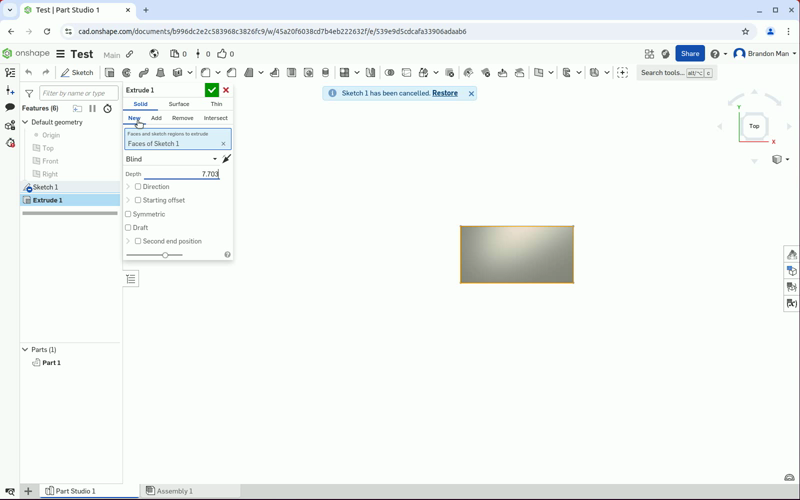
key(enter)
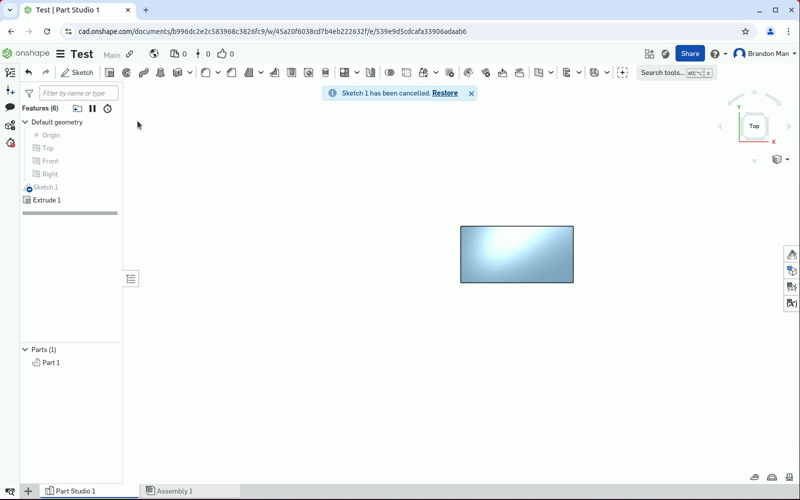
key(shift+h)
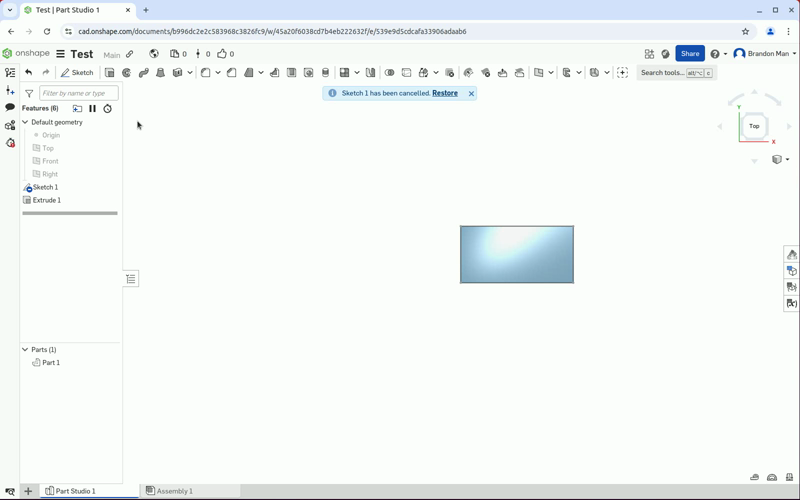
key(shift+h)
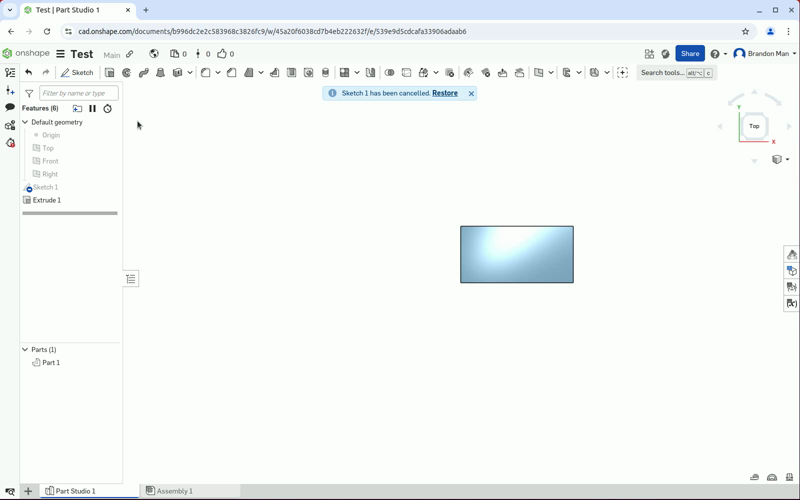
mouse_move(73, 189)
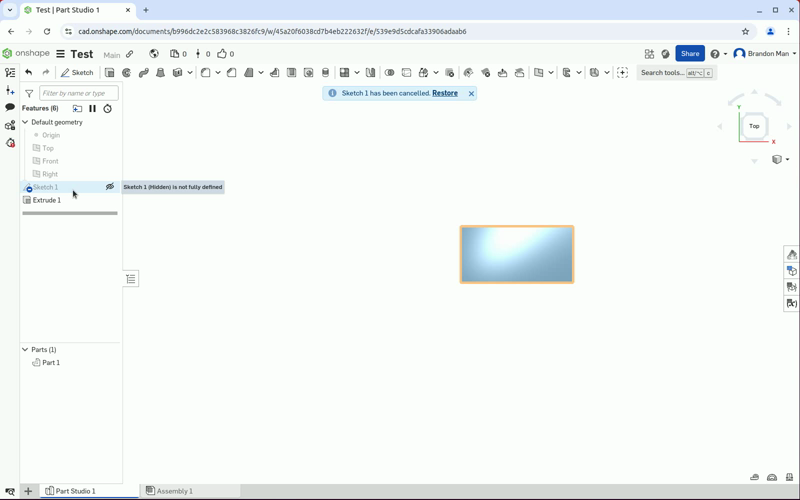
click(73, 189)
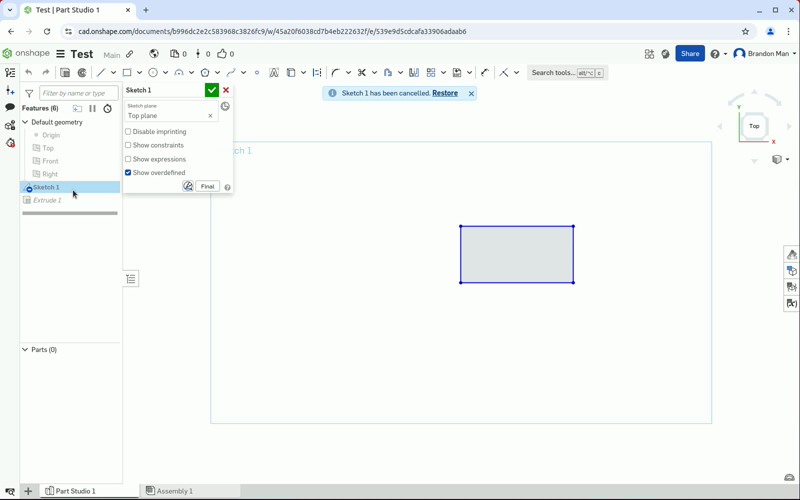
mouse_move(229, 92)
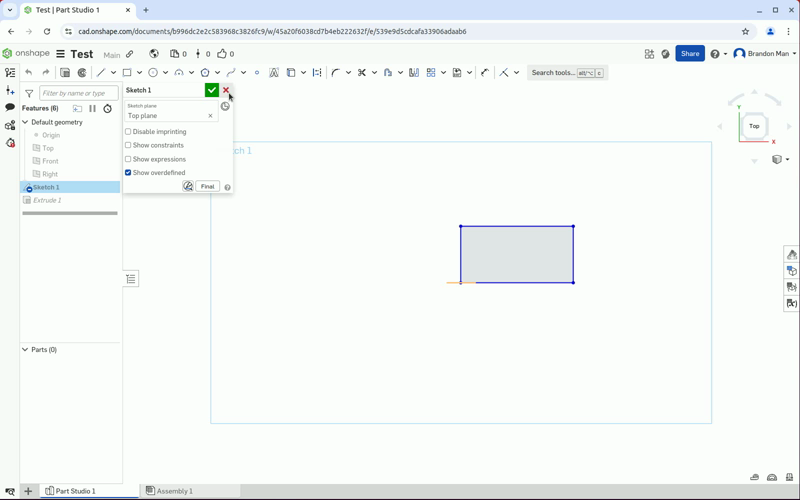
click(229, 92)
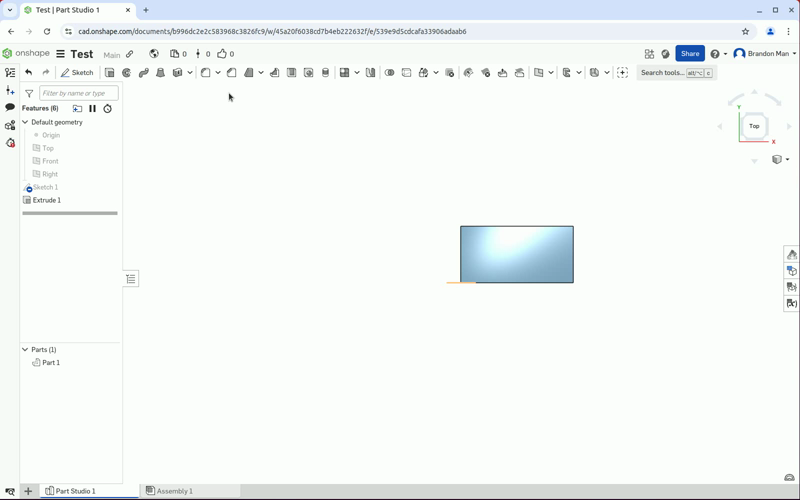
mouse_move(73, 352)
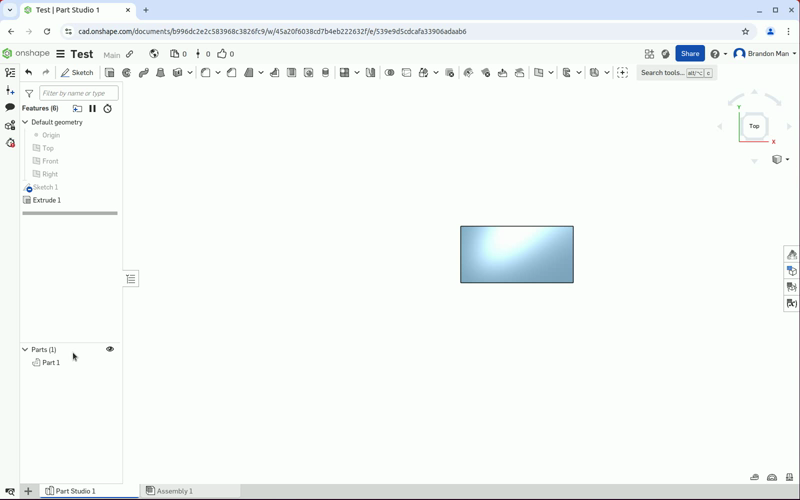
key(y)
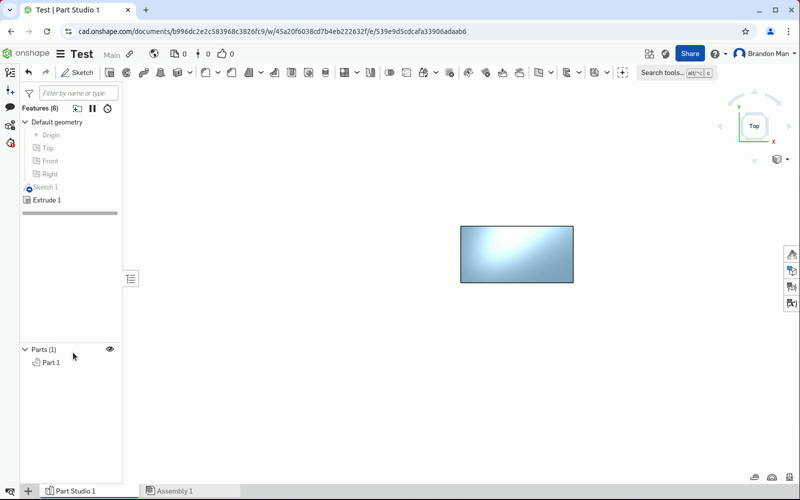
key(shift+p)
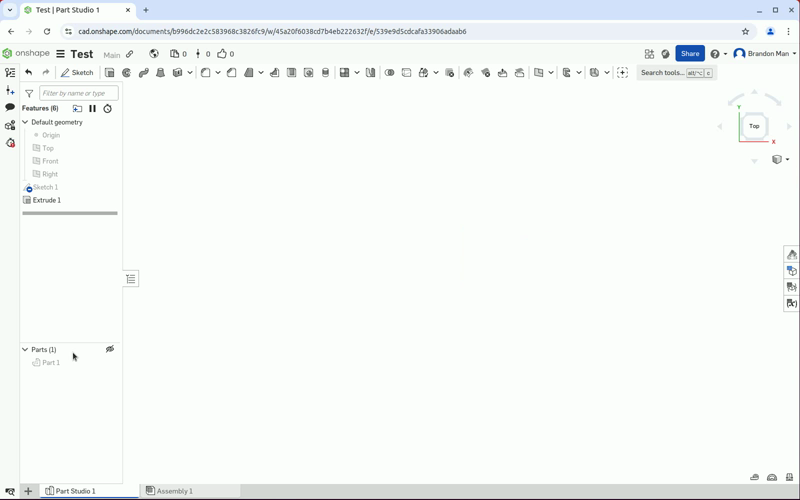
key(space)
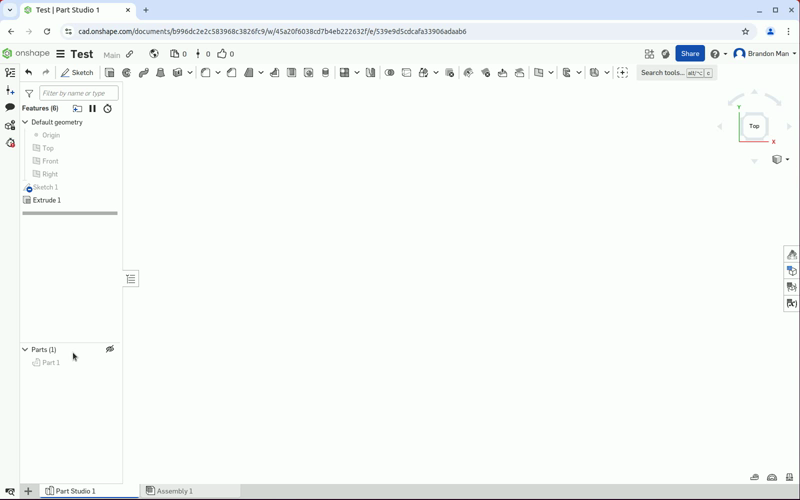
key_down(shift)
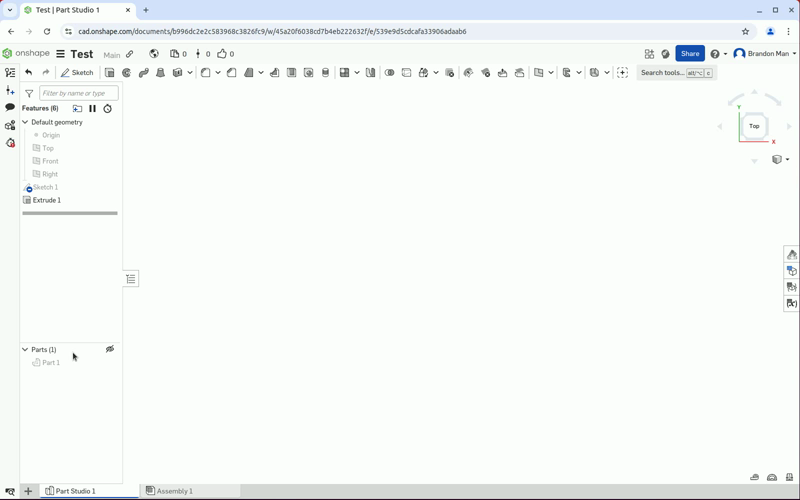
key(up)
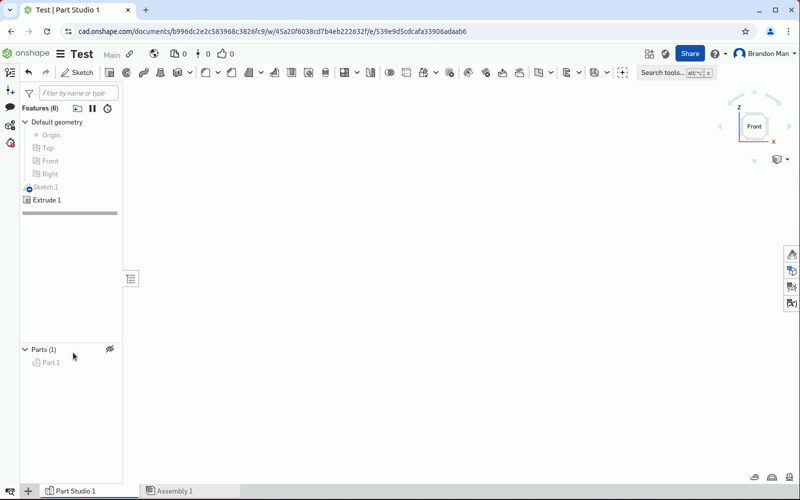
key_up(shift)
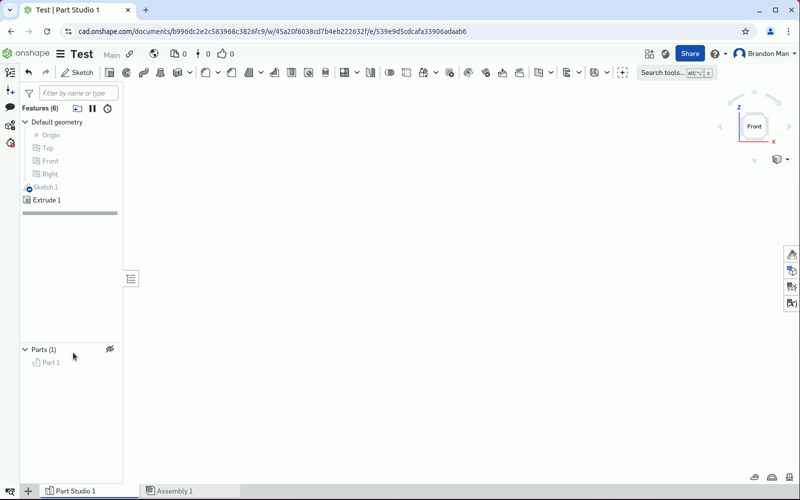
mouse_move(73, 352)
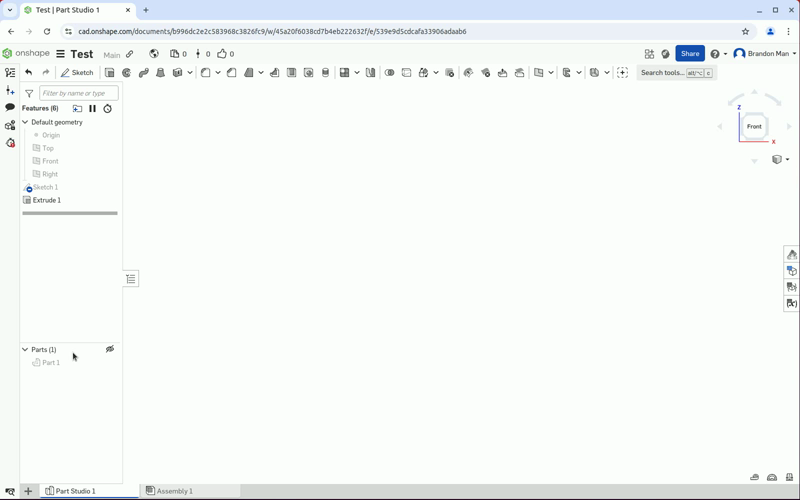
key(shift+y)
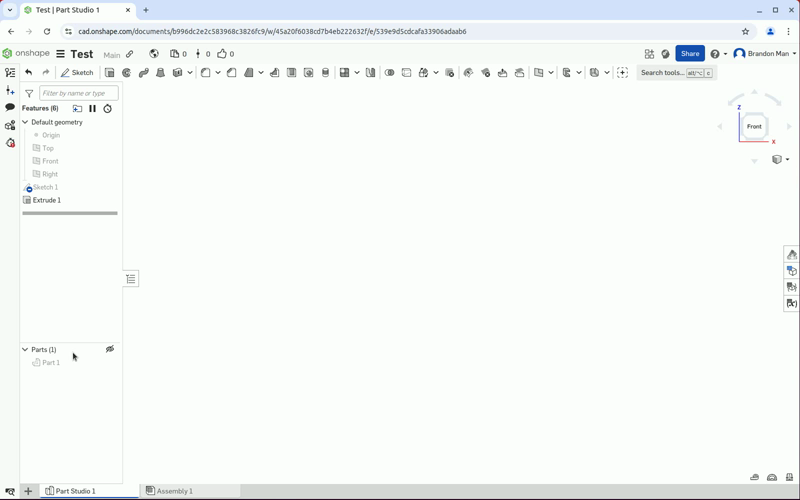
key(shift+s)
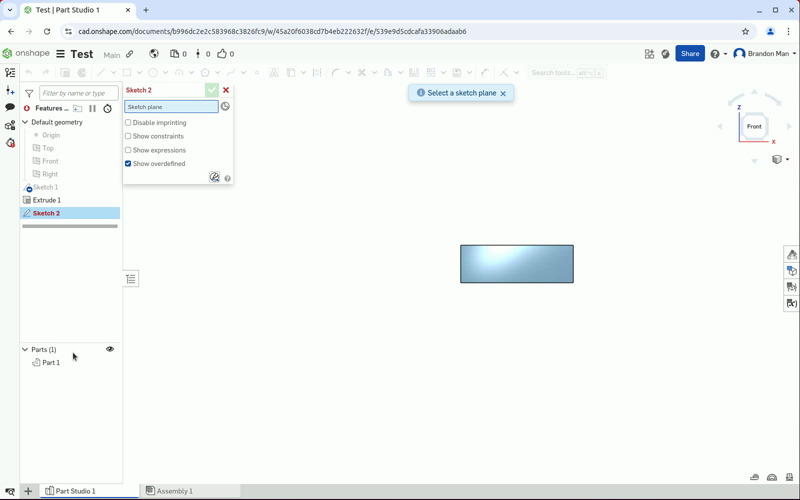
mouse_move(73, 163)
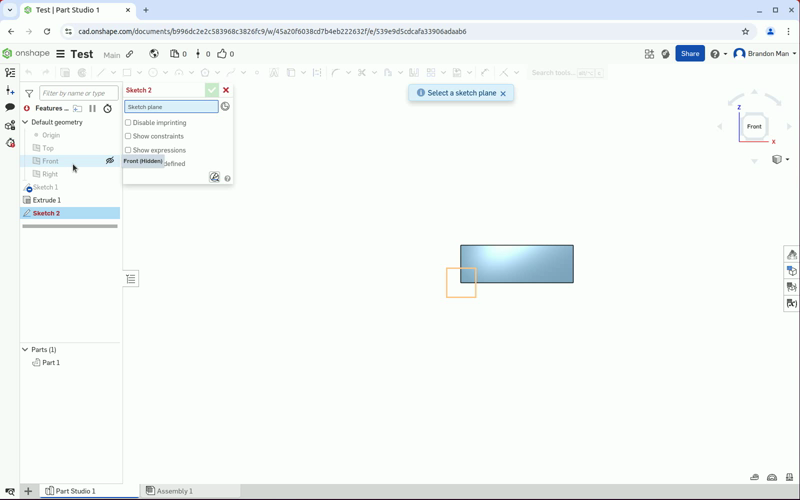
click(73, 163)
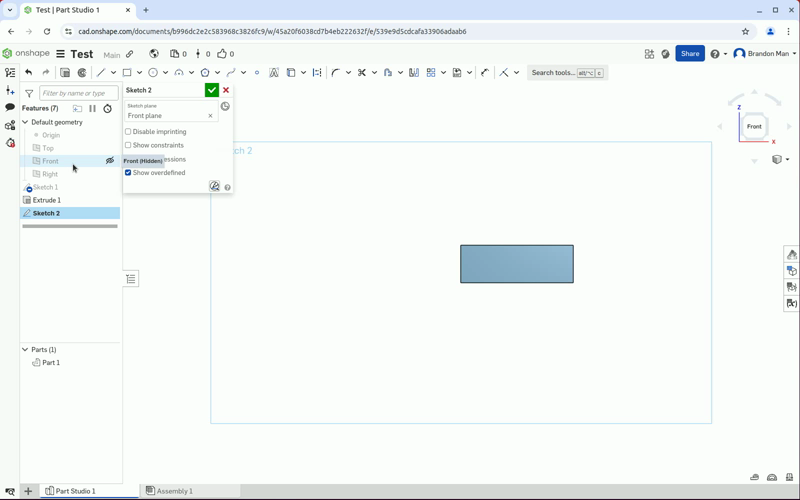
mouse_move(73, 352)
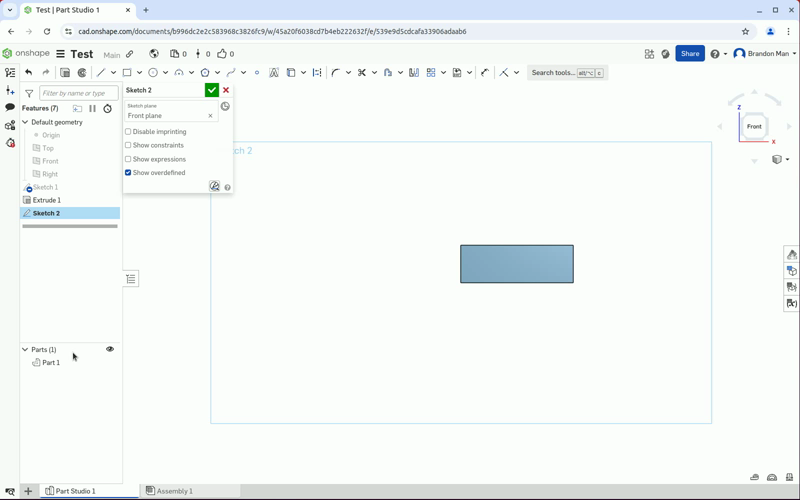
key(y)
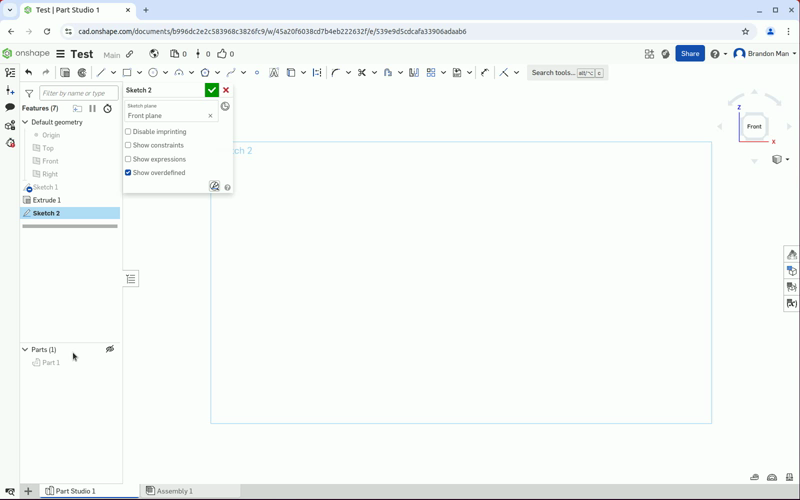
key(l)
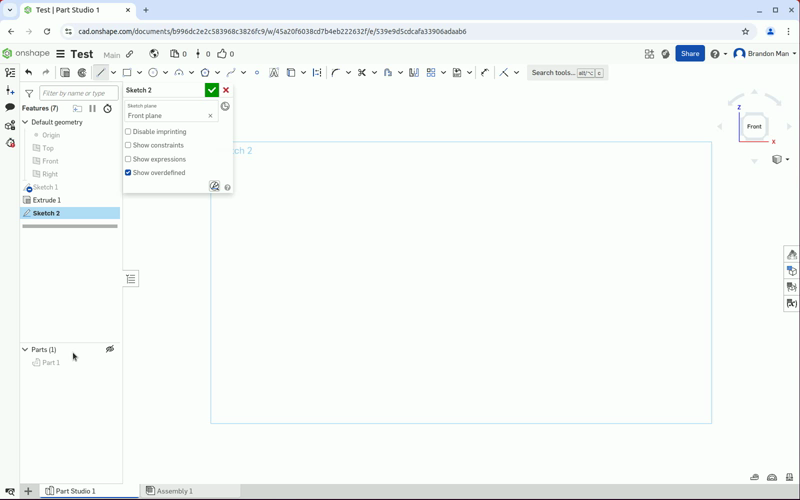
key_down(shift)
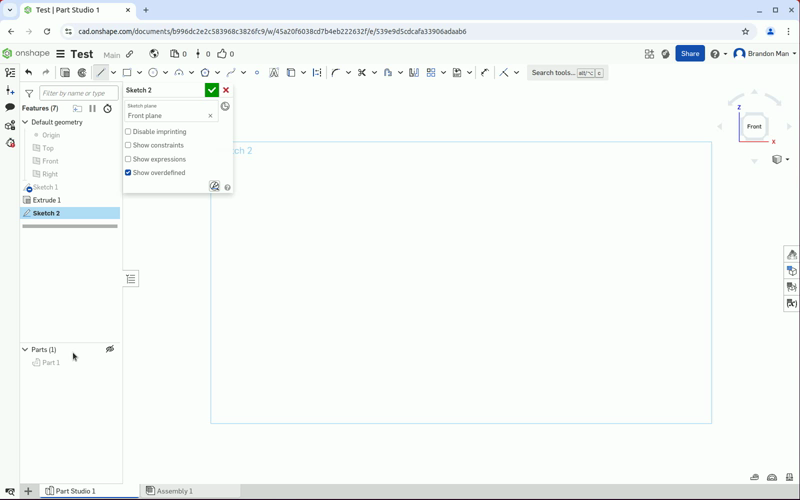
mouse_move(535, 264)
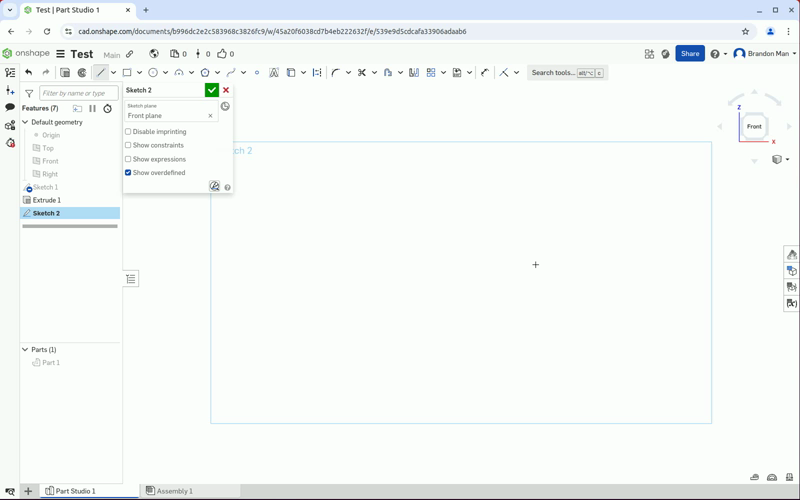
click(535, 264)
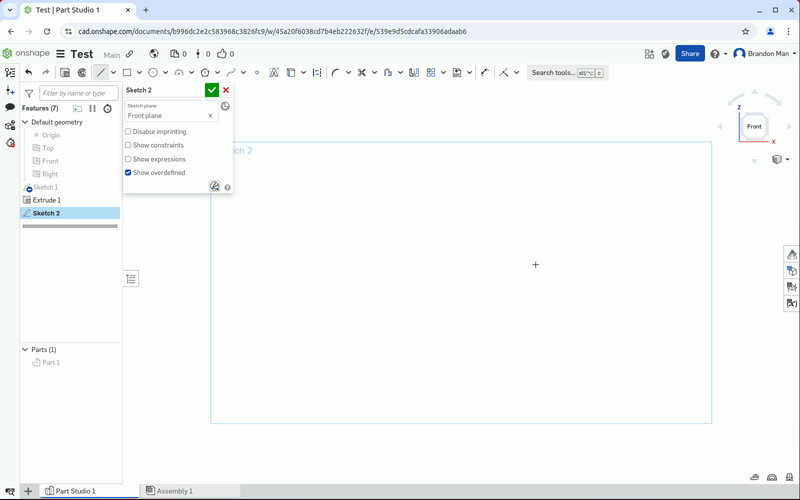
key_up(shift)
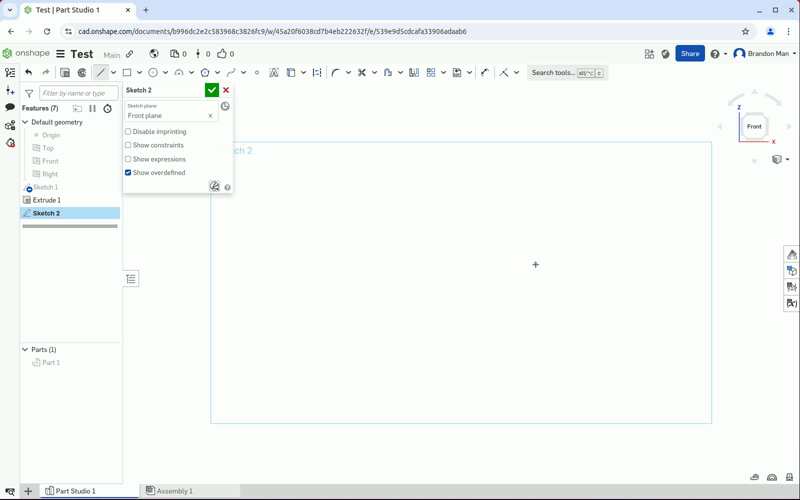
key_down(shift)
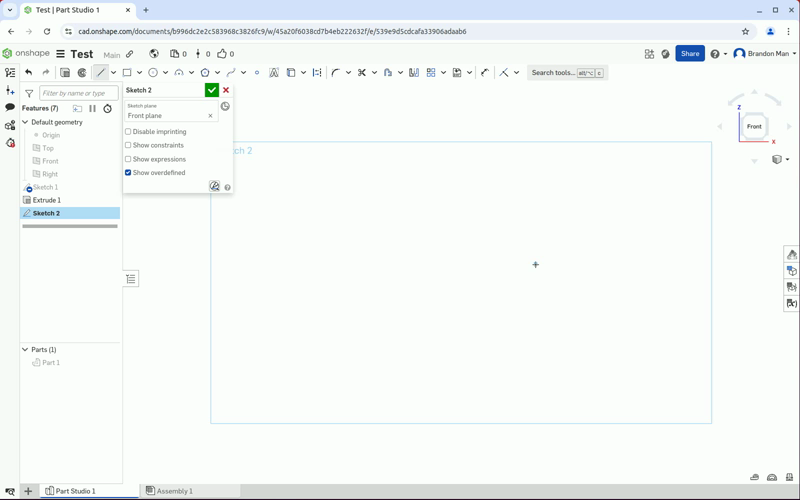
mouse_move(565, 264)
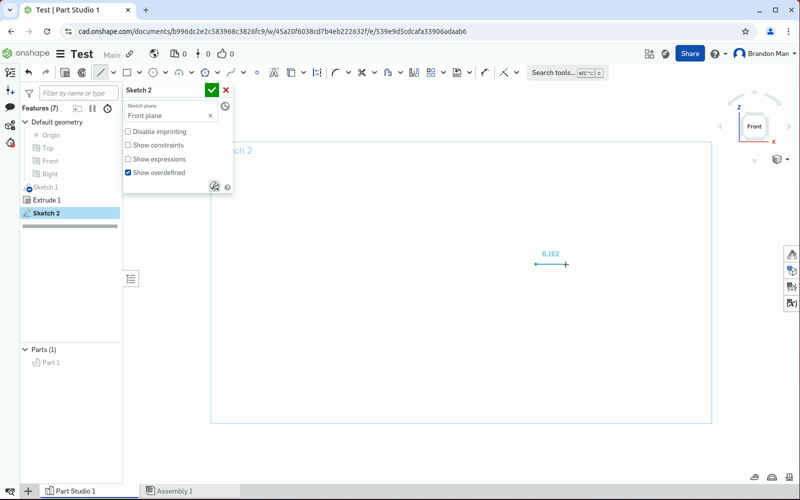
mouse_move(574, 264)
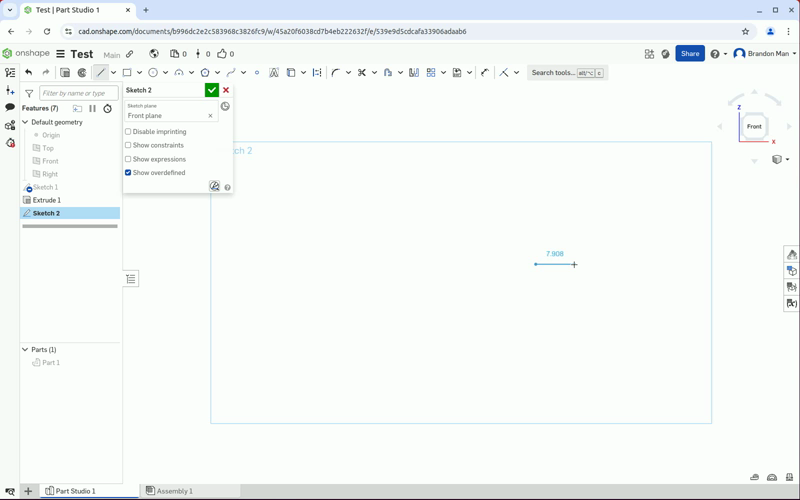
click(574, 264)
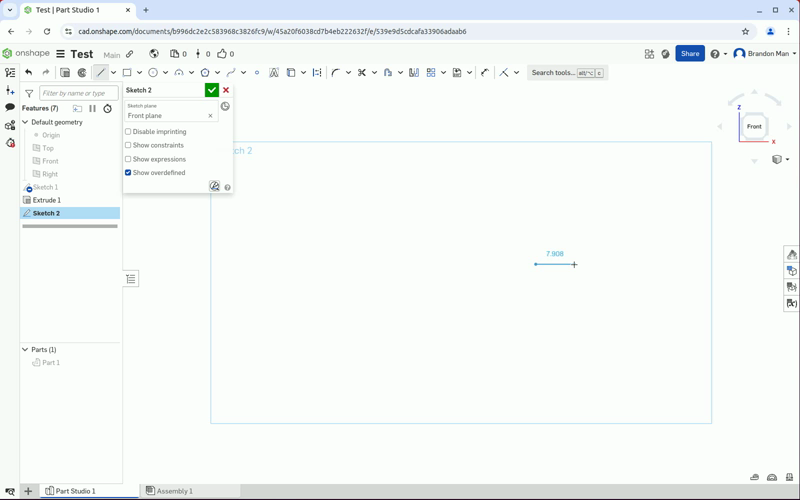
key_up(shift)
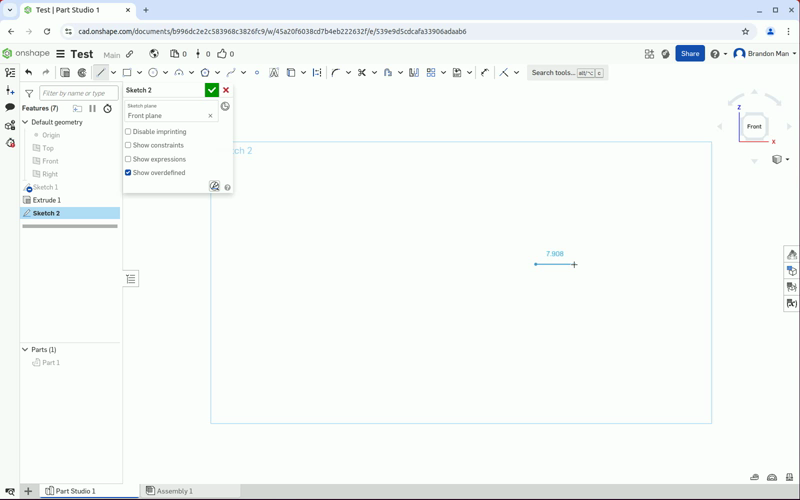
key_down(shift)
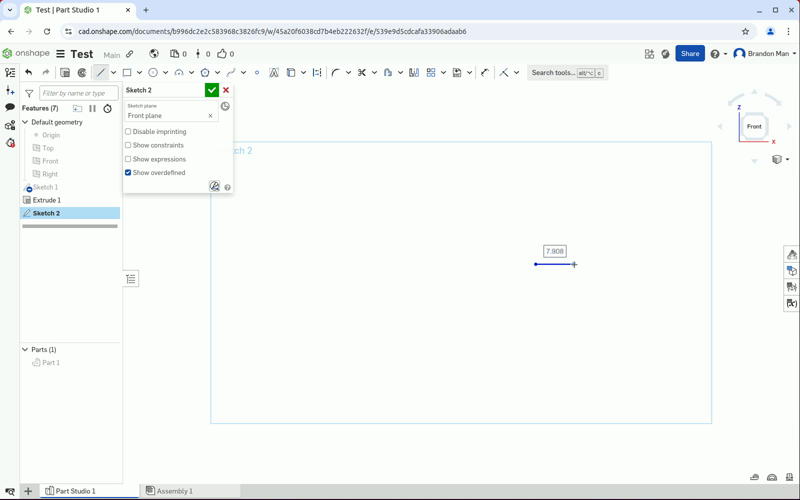
mouse_move(589, 264)
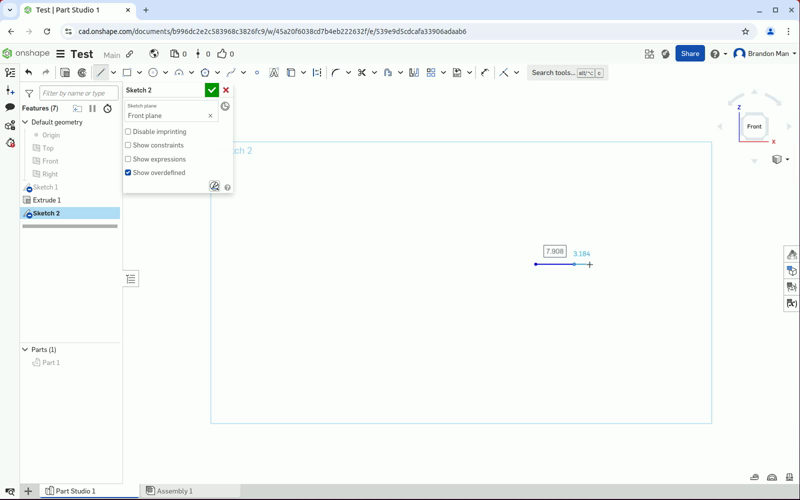
mouse_move(574, 244)
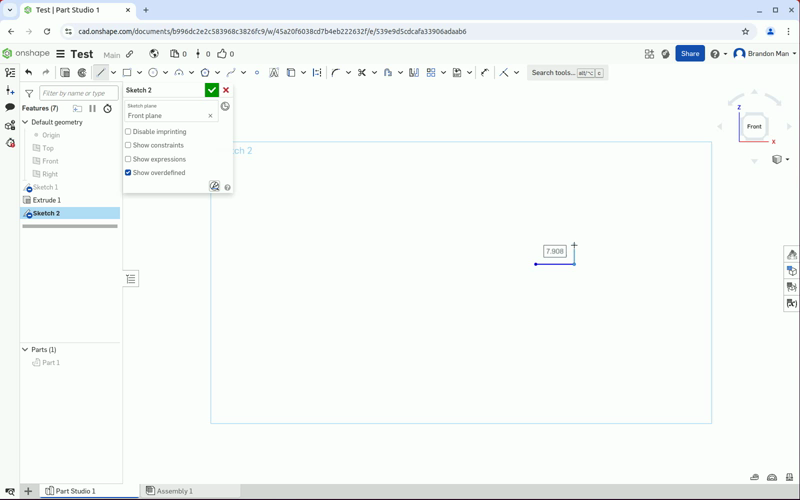
click(574, 244)
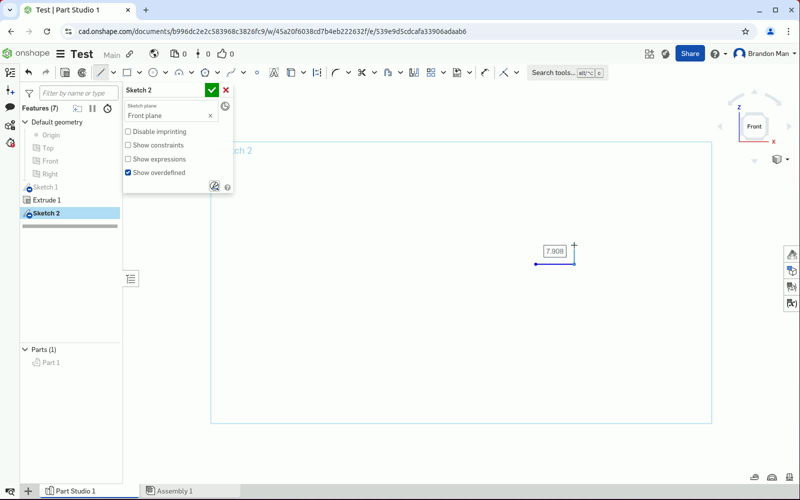
key_up(shift)
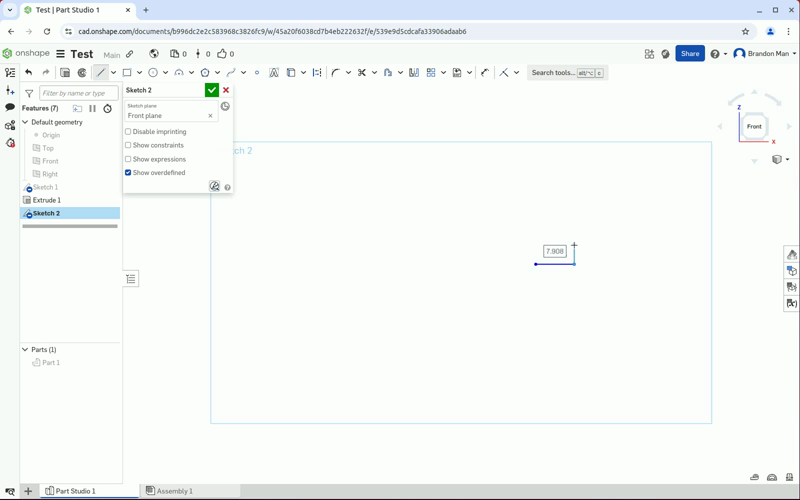
key_down(shift)
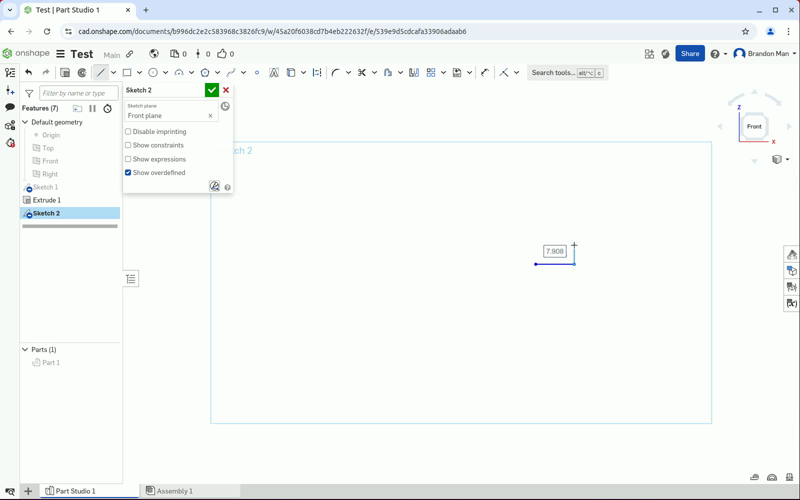
mouse_move(589, 244)
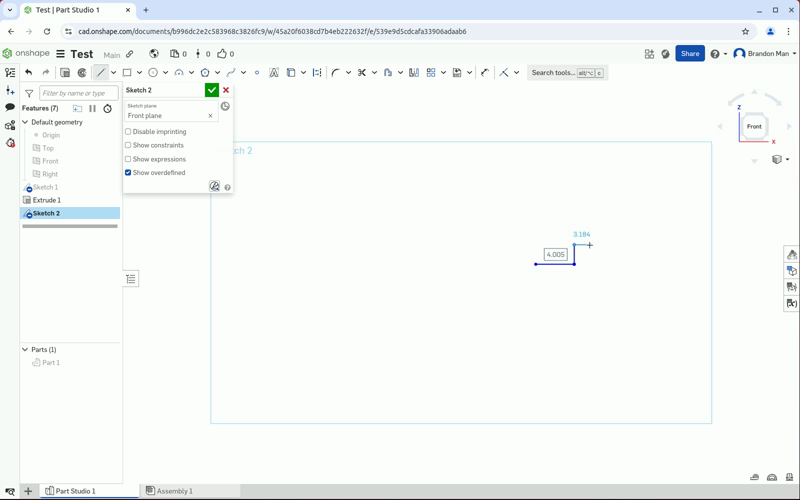
mouse_move(535, 244)
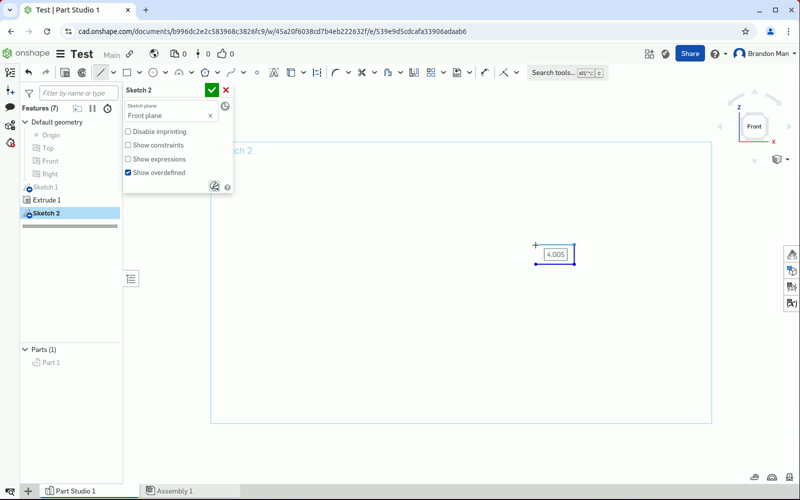
click(535, 244)
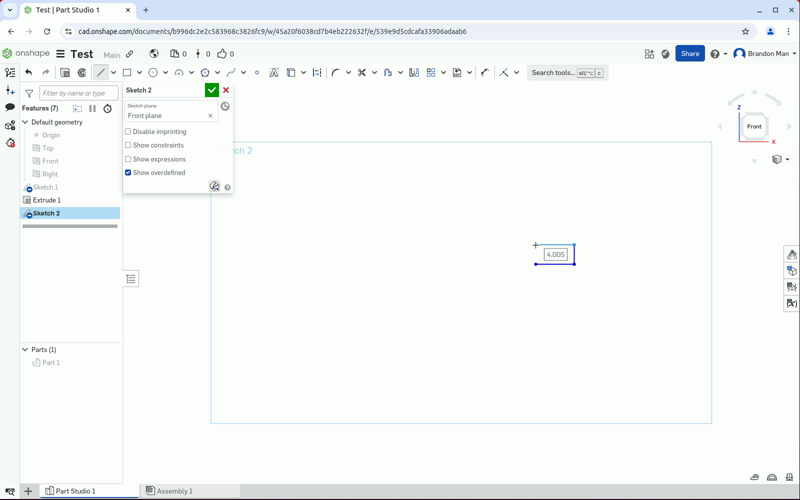
key_up(shift)
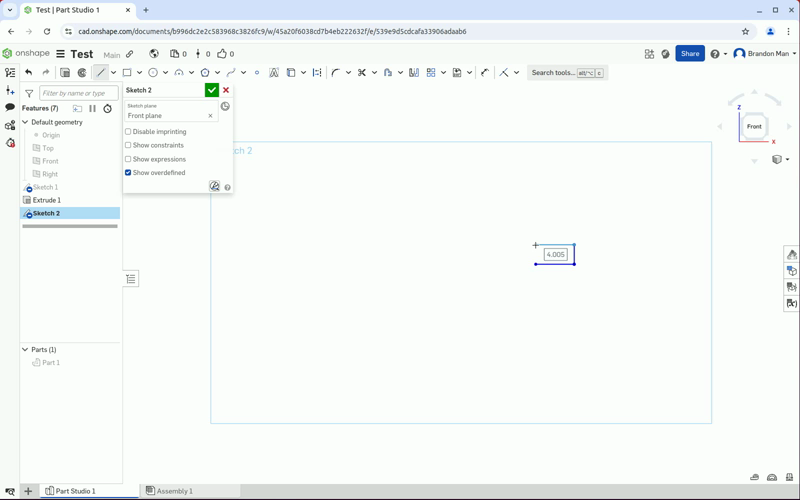
mouse_move(565, 244)
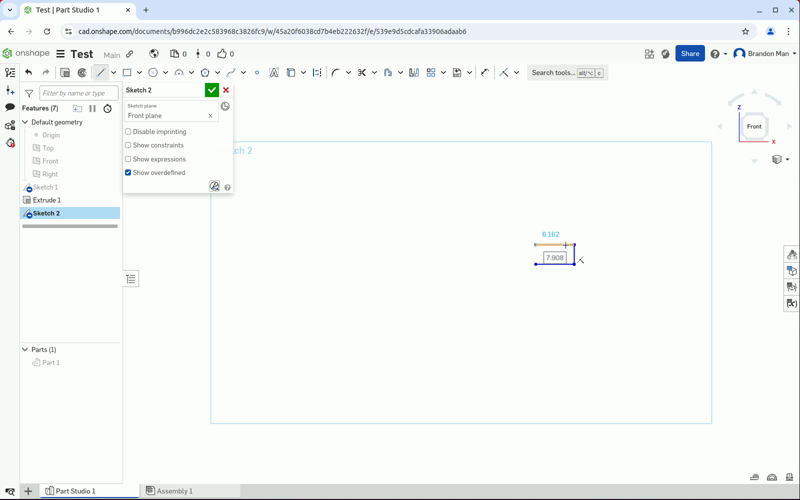
key_down(shift)
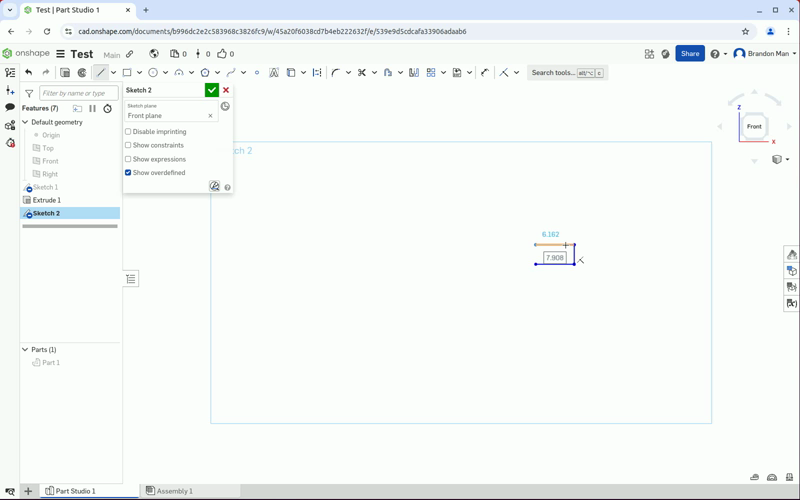
mouse_move(535, 264)
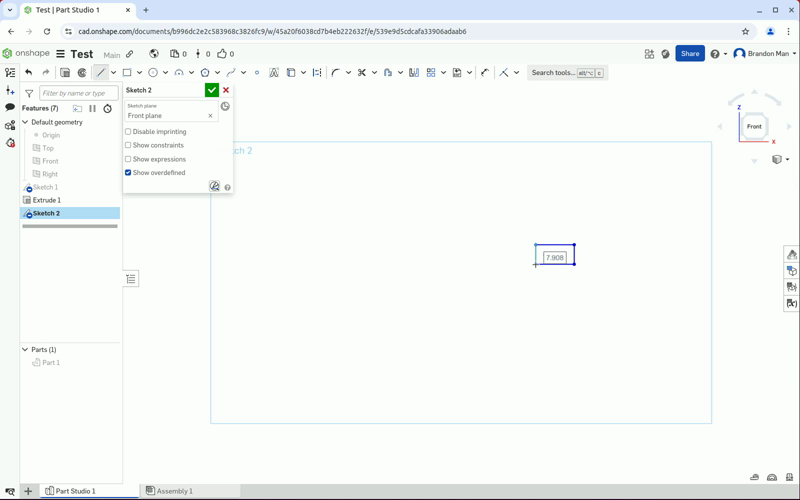
key_up(shift)
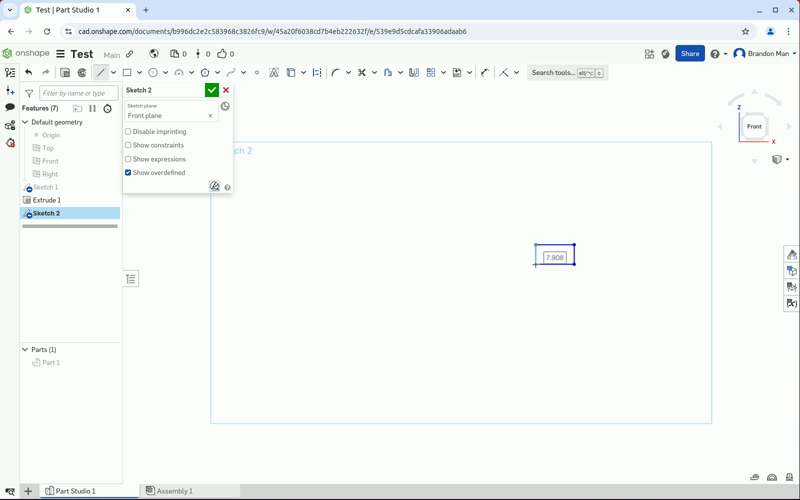
click(535, 264)
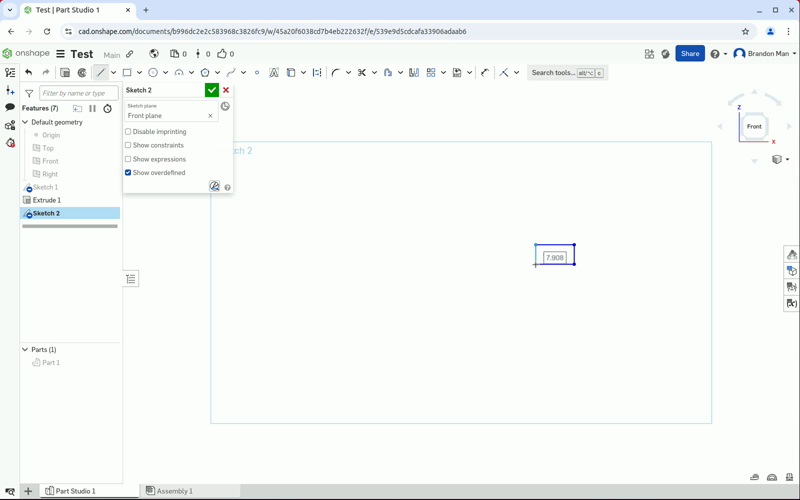
key(esc)
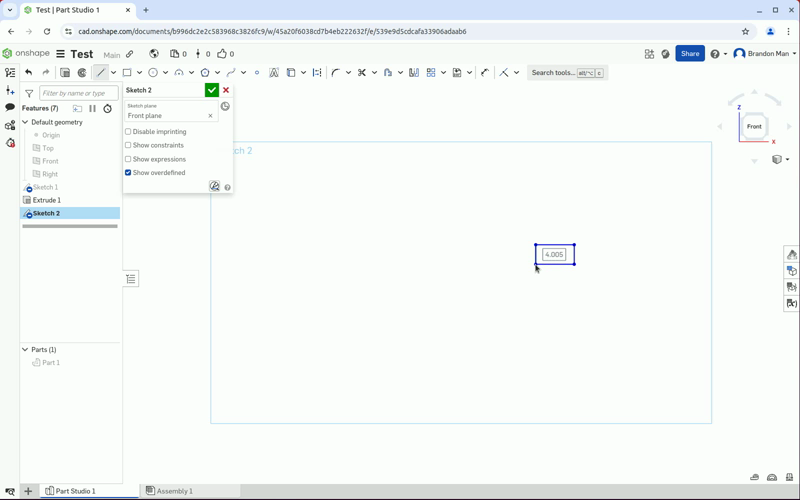
mouse_move(563, 251)
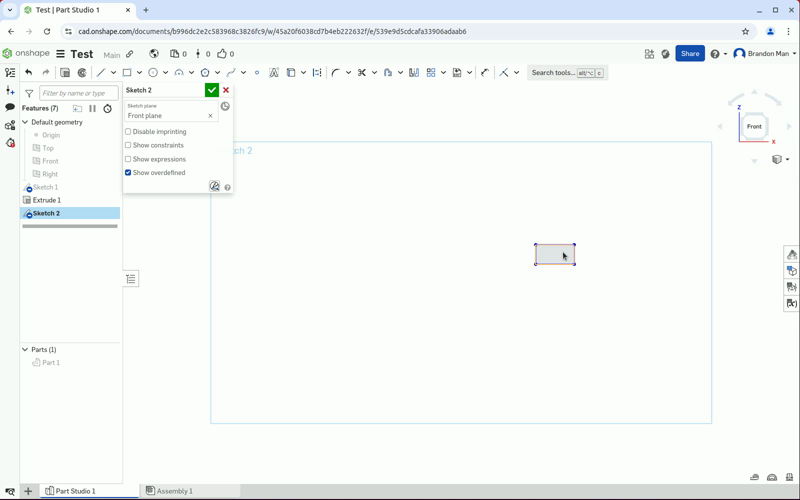
scroll(6)
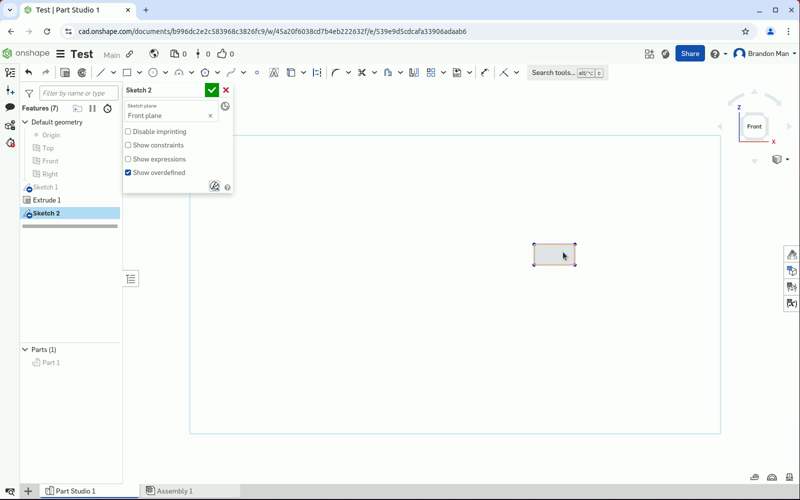
scroll(6)
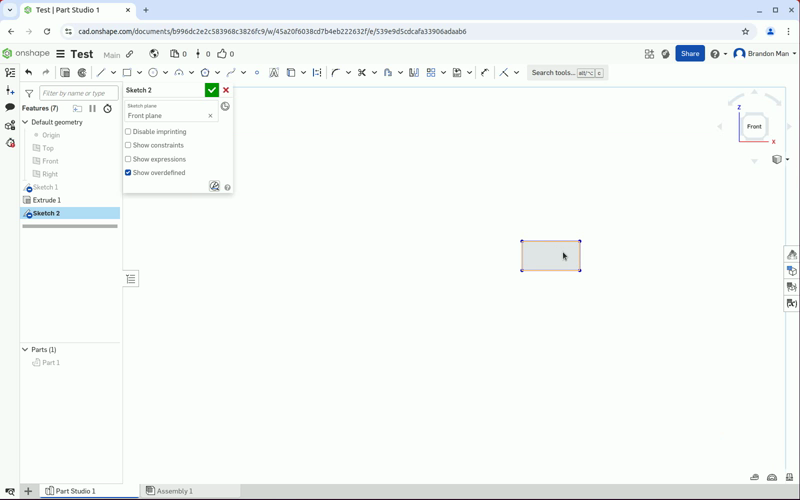
scroll(6)
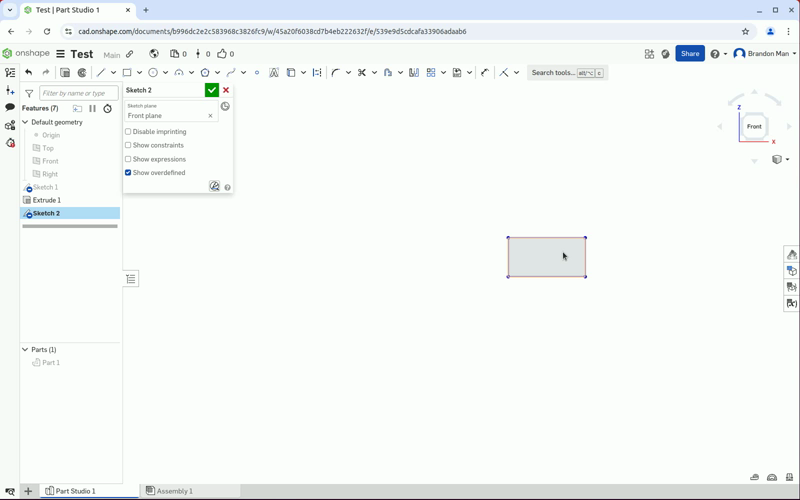
scroll(6)
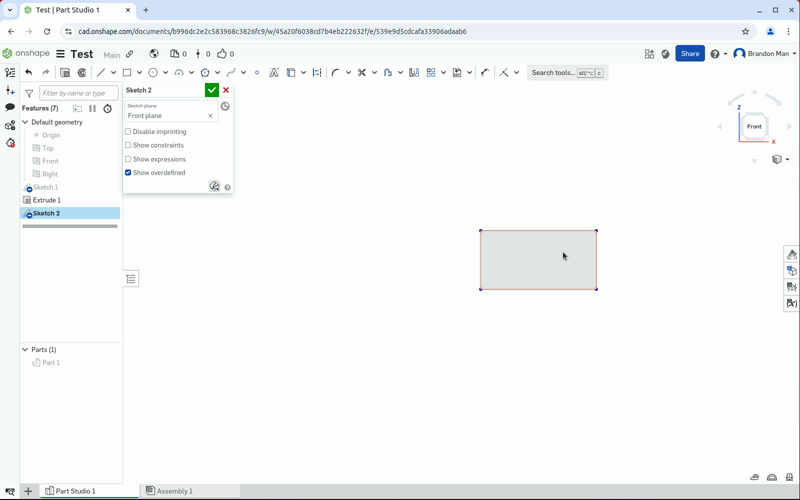
scroll(6)
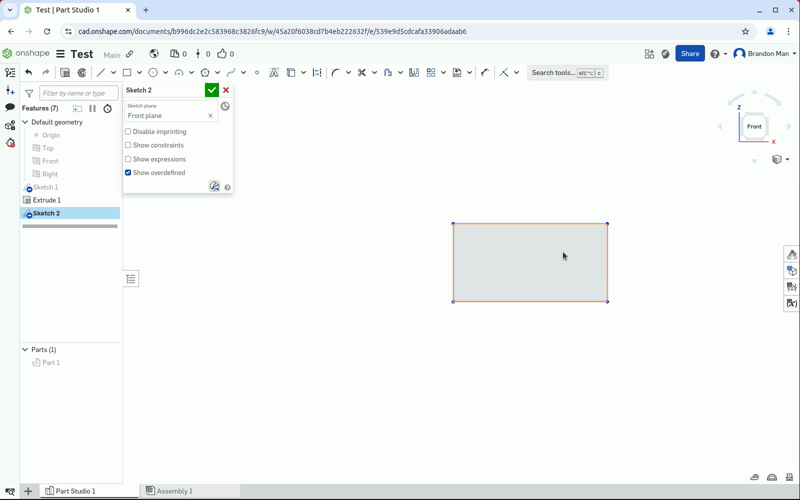
scroll(6)
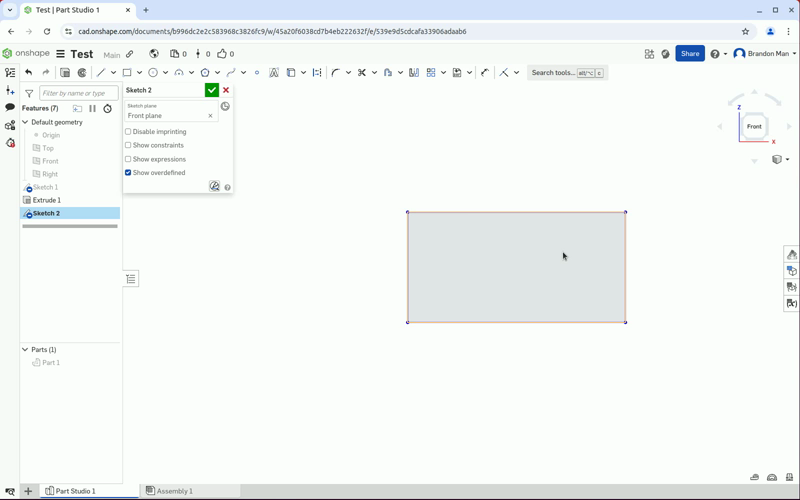
scroll(6)
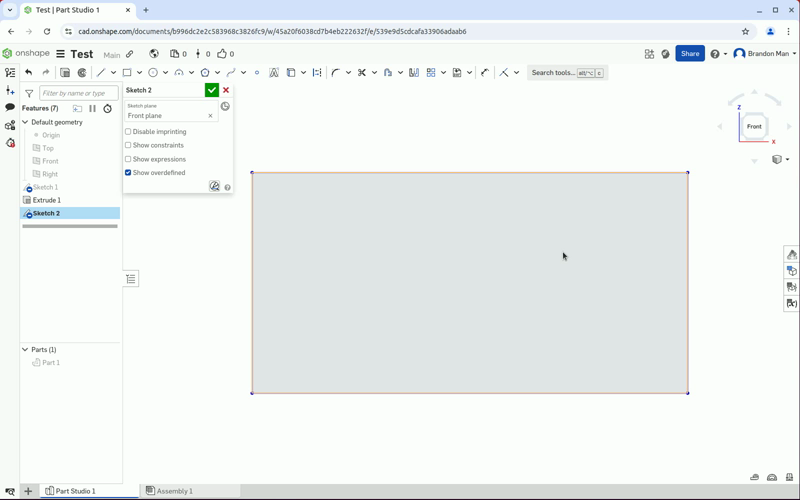
click(563, 251)
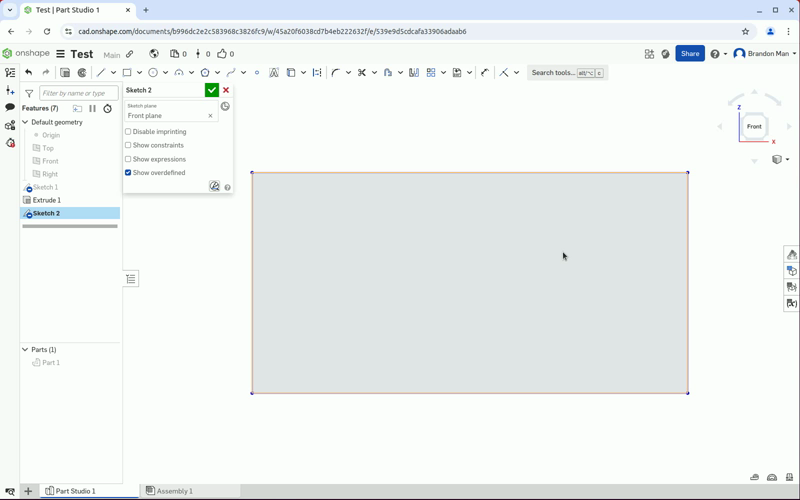
scroll(-6)
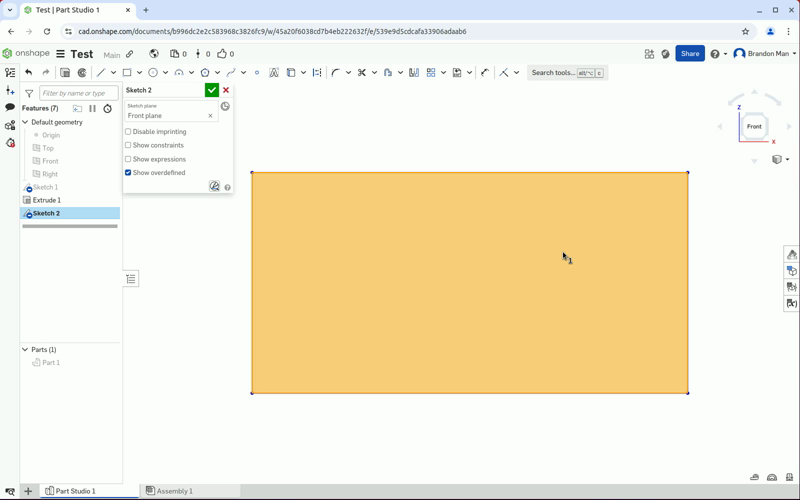
scroll(-6)
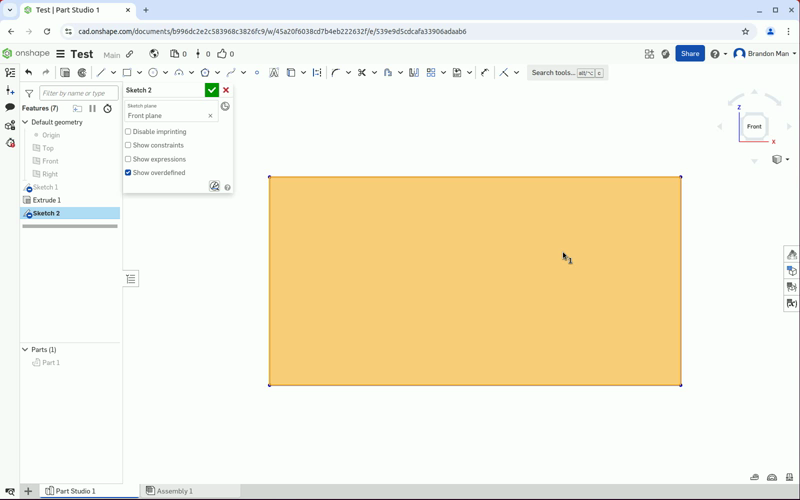
scroll(-6)
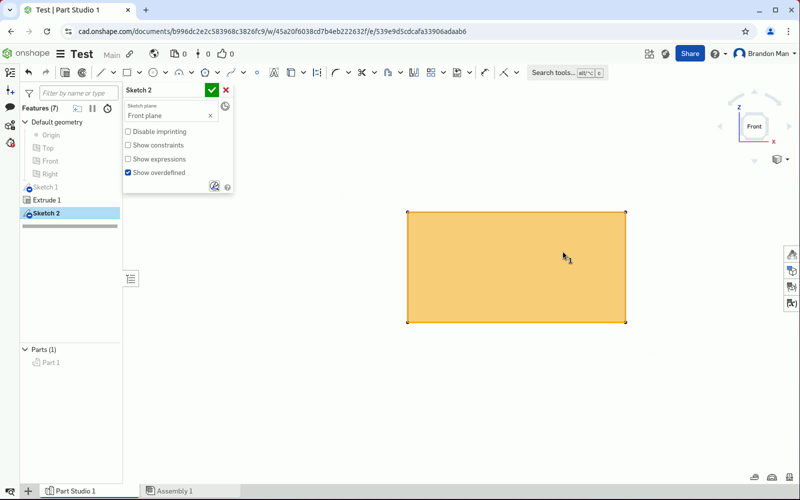
scroll(-6)
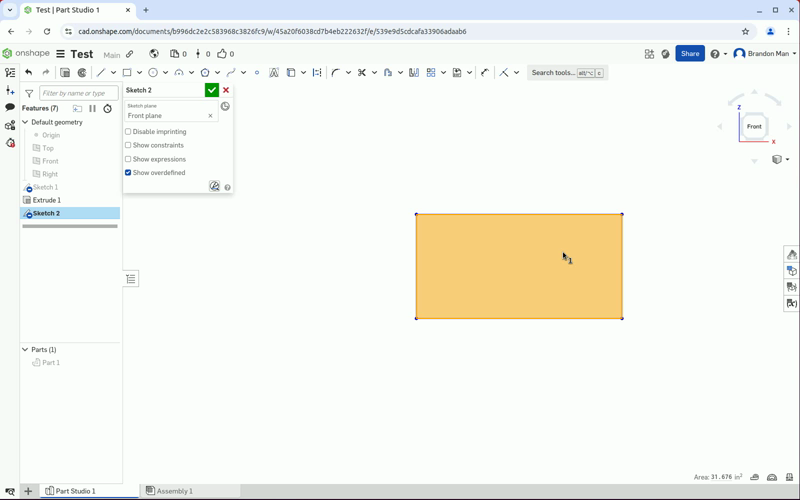
scroll(-6)
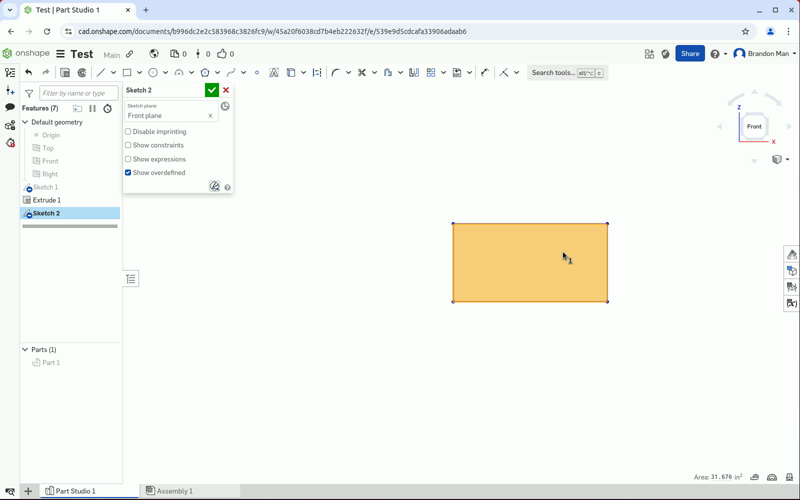
scroll(-6)
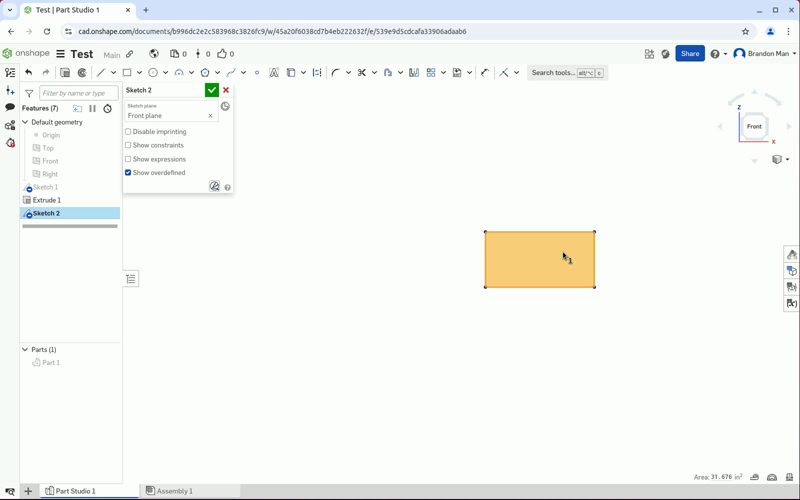
scroll(-6)
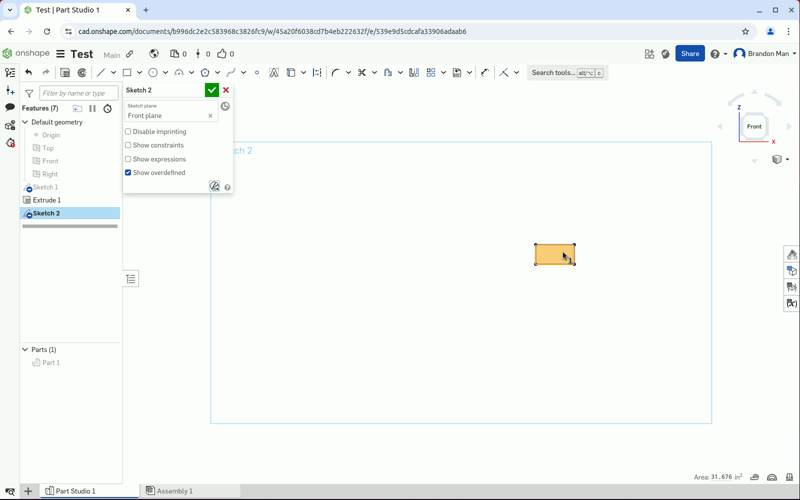
mouse_move(73, 352)
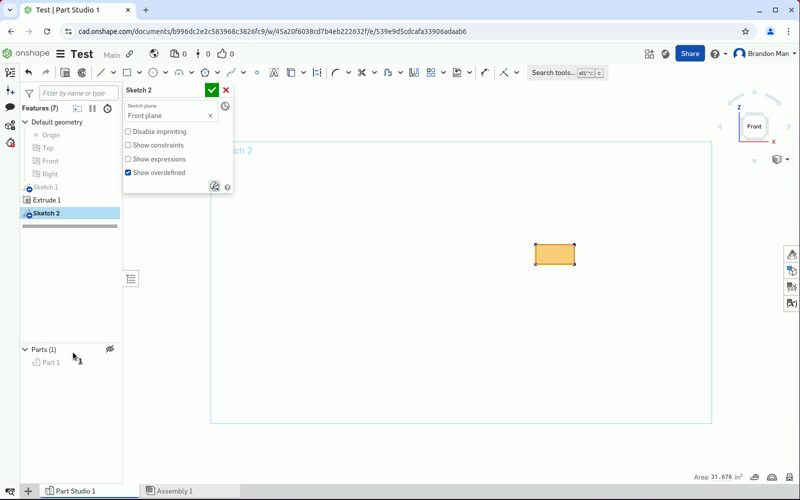
key(shift+y)
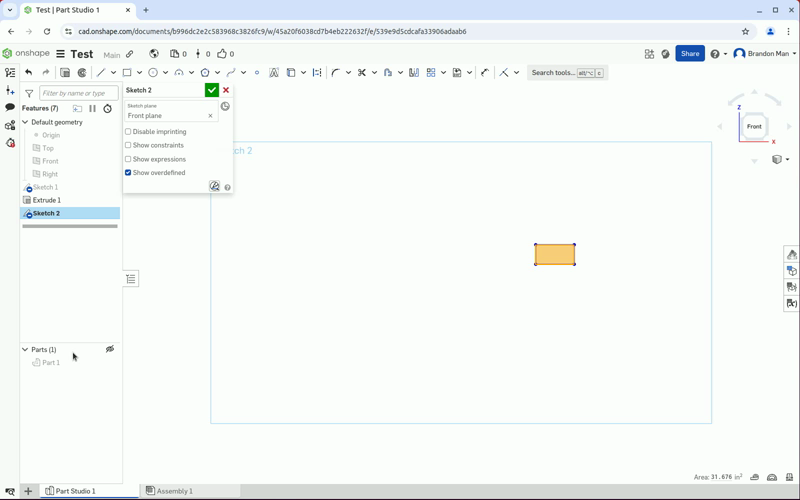
key(shift+e)
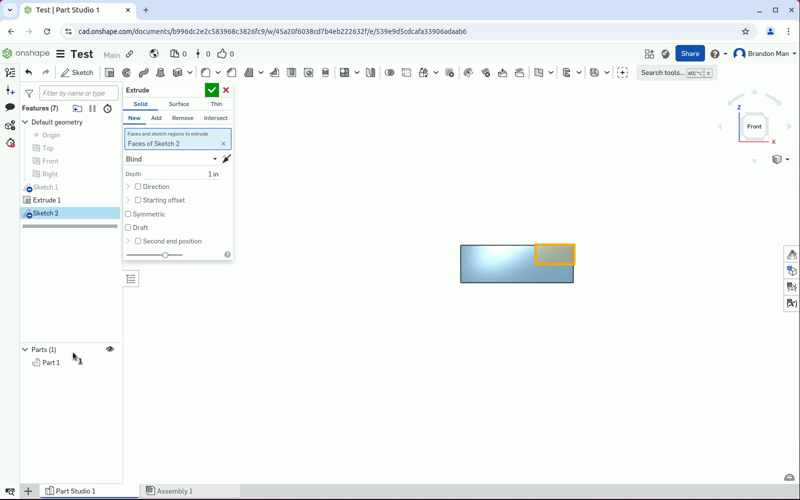
mouse_move(143, 106)
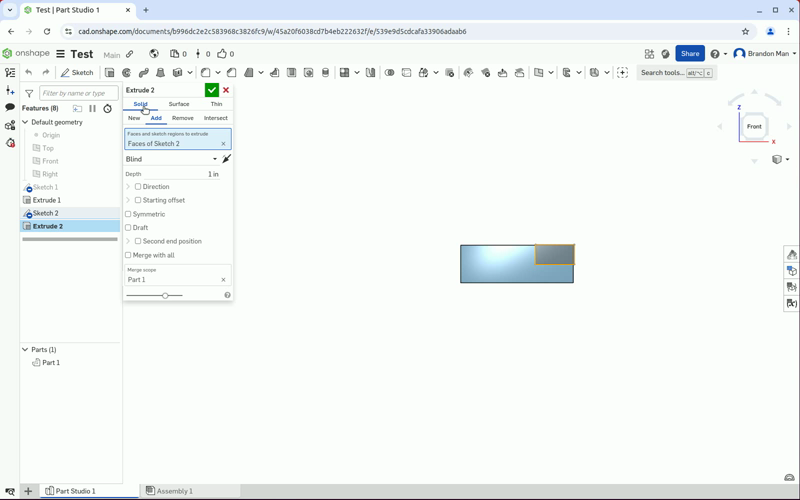
click(143, 106)
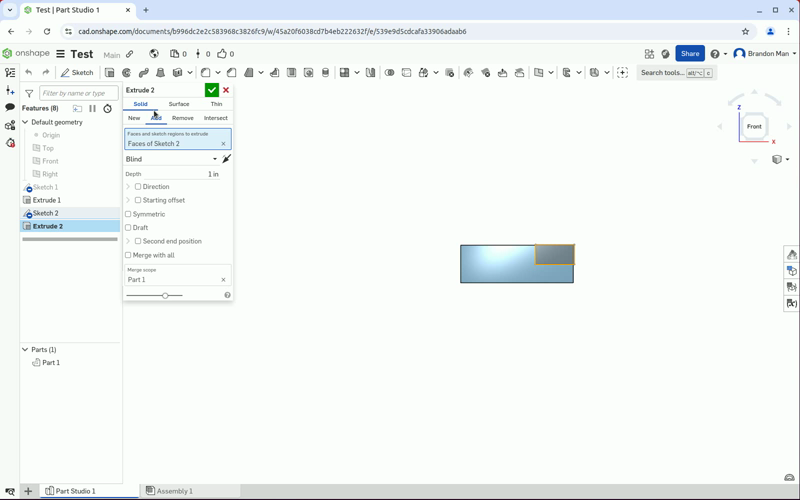
mouse_move(186, 120)
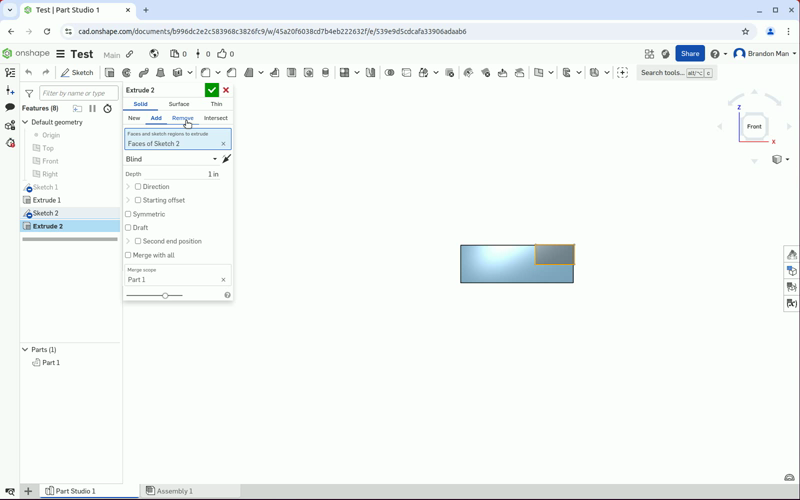
click(186, 120)
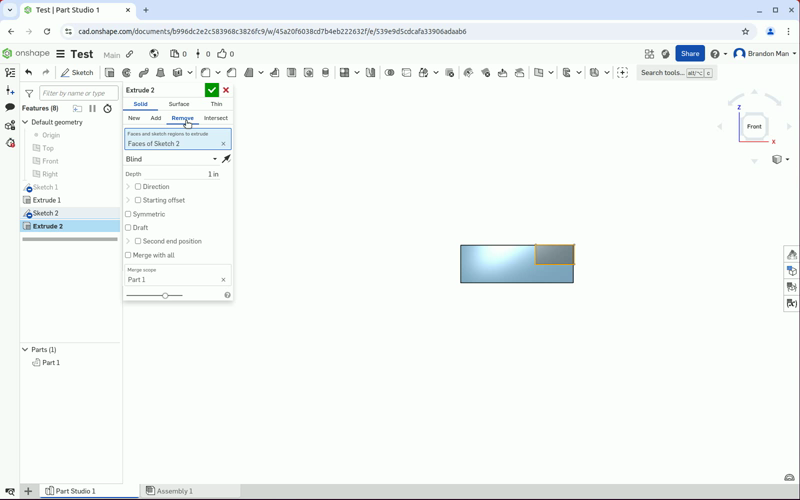
key(tab, 4)
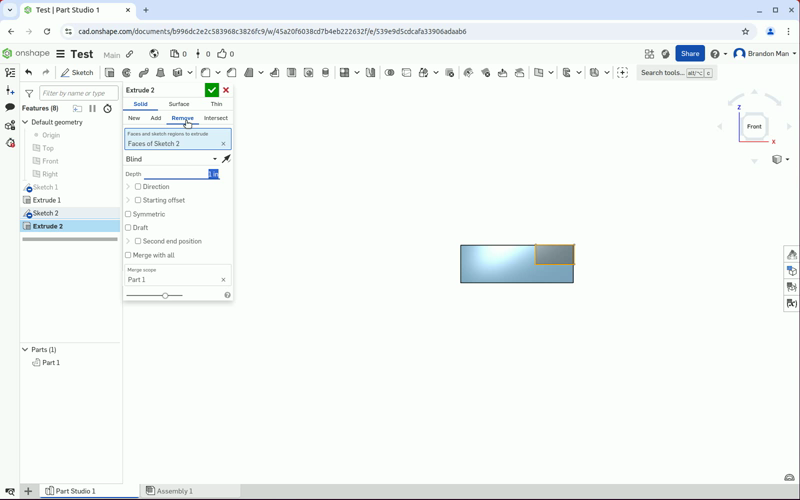
text(3.851)
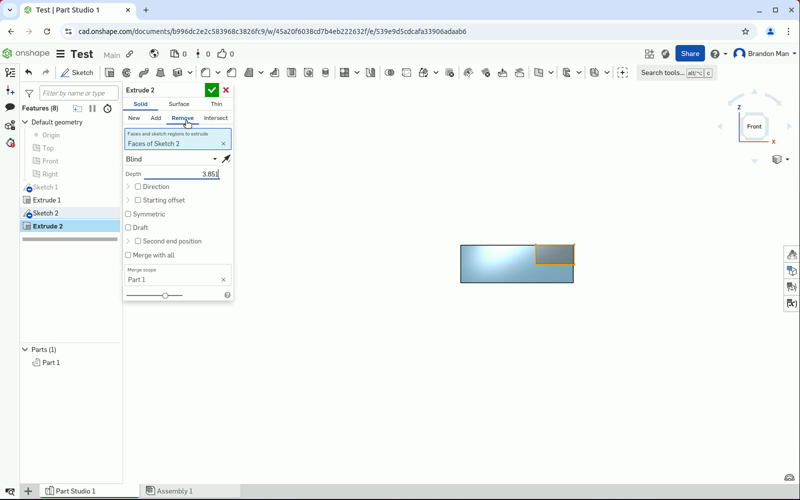
key(tab, 6)
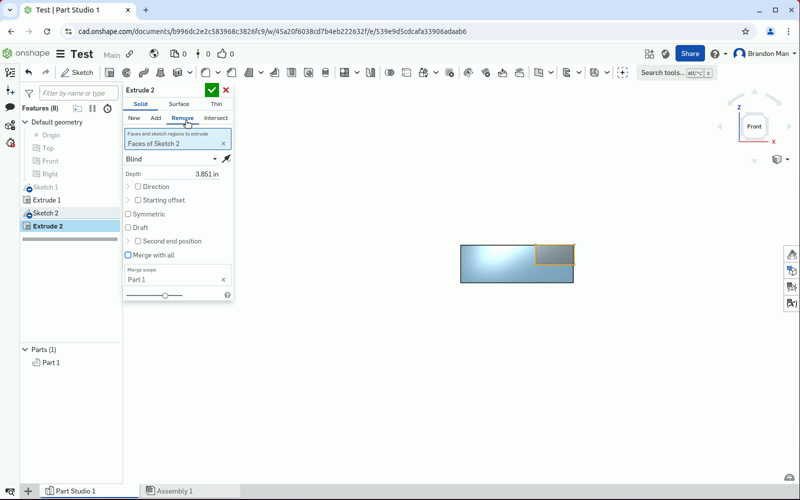
key(space)
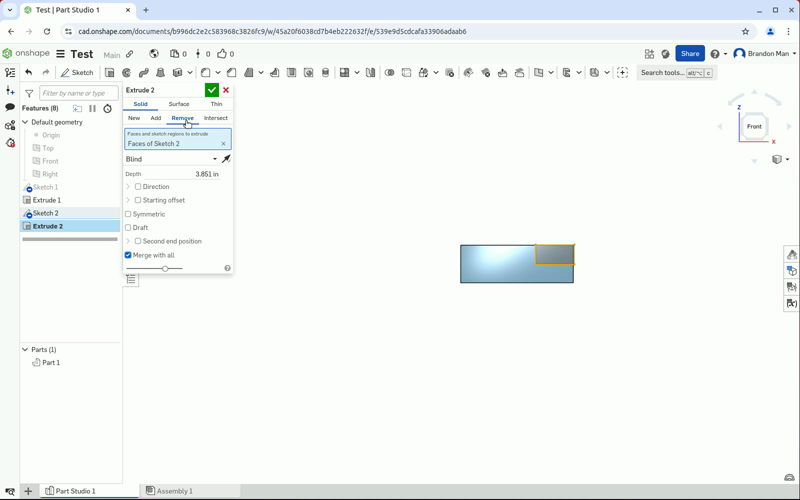
key(enter)
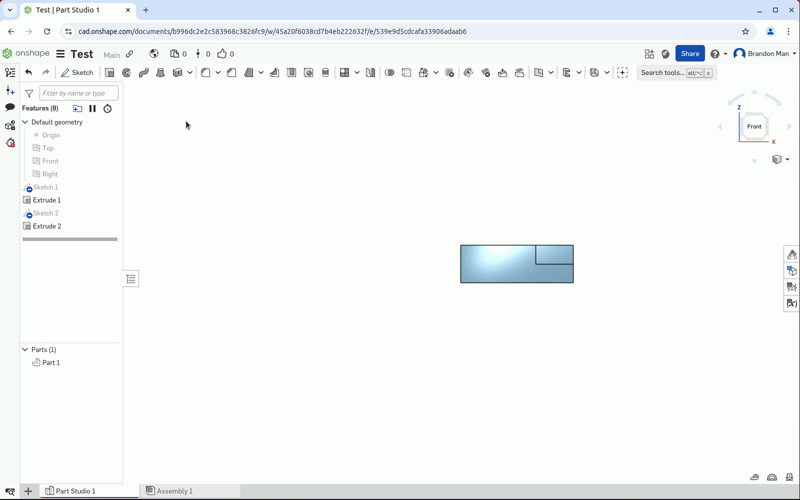
key(shift+h)
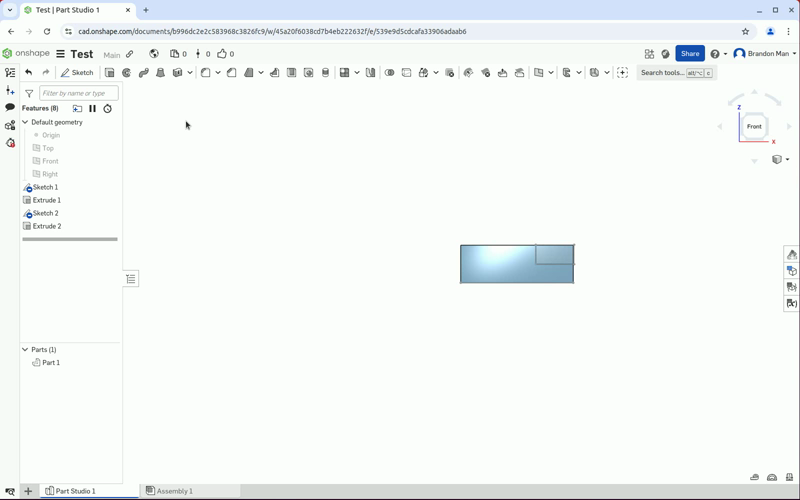
key(shift+h)
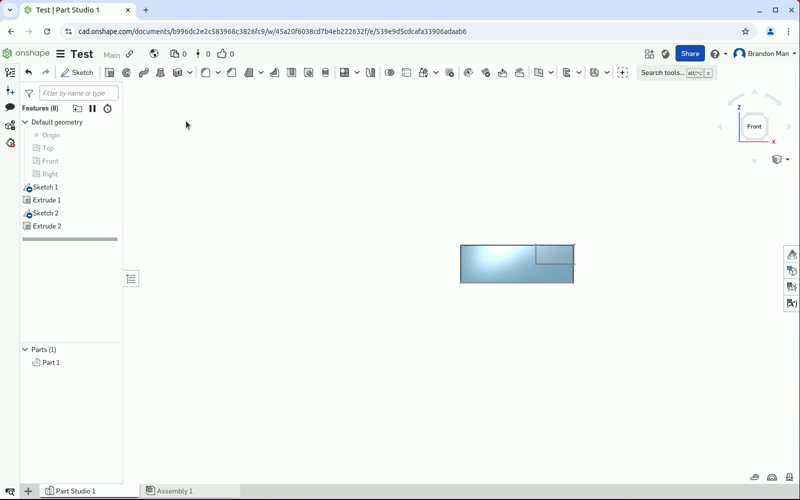
key(shift+7)
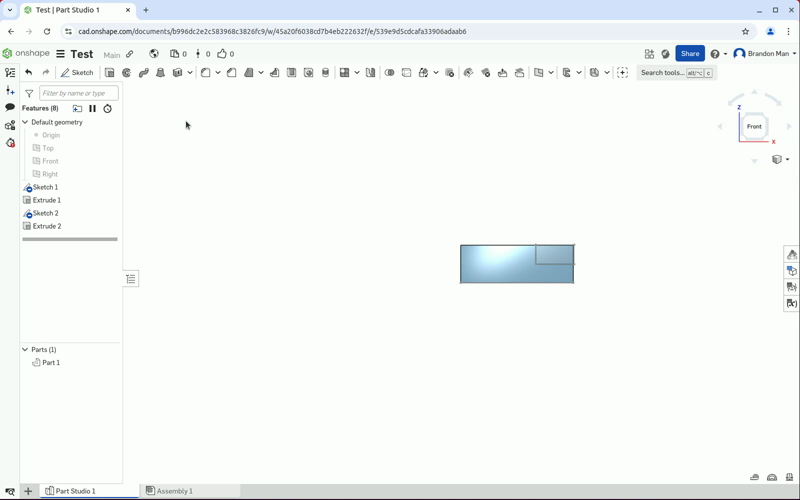
key(left, 2)
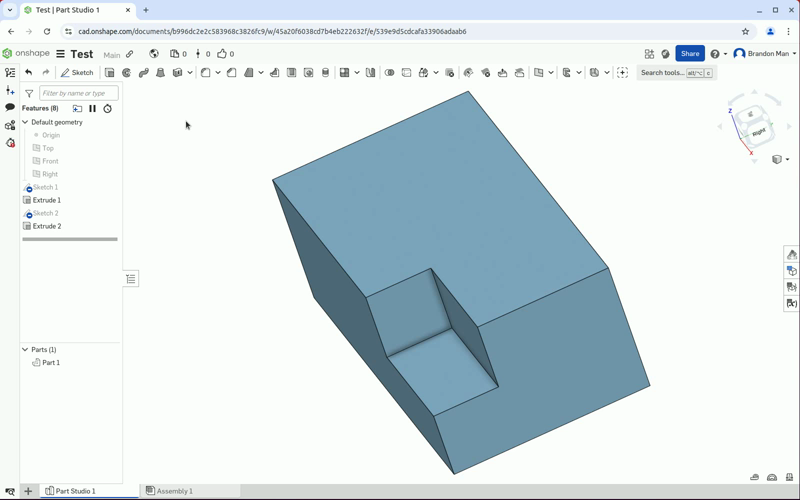
key(down, 2)
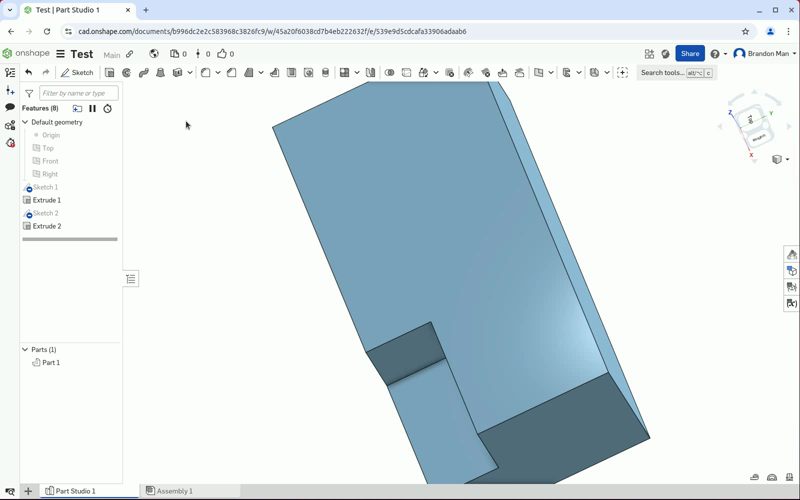
key(up, 2)
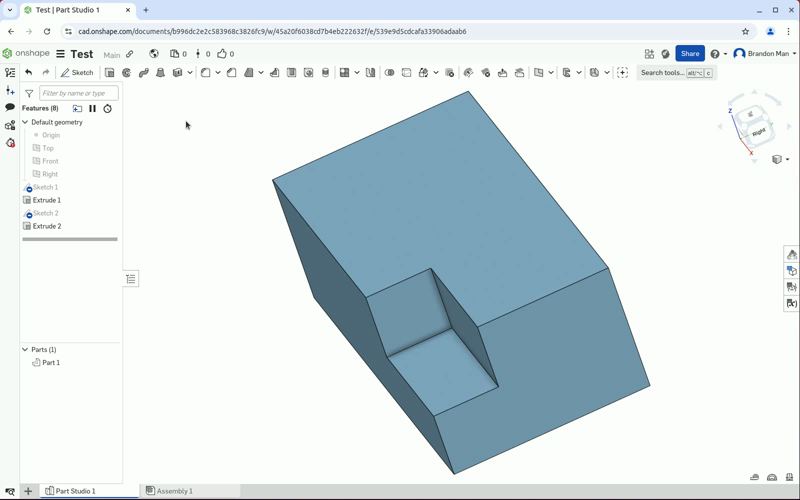
key(right, 2)
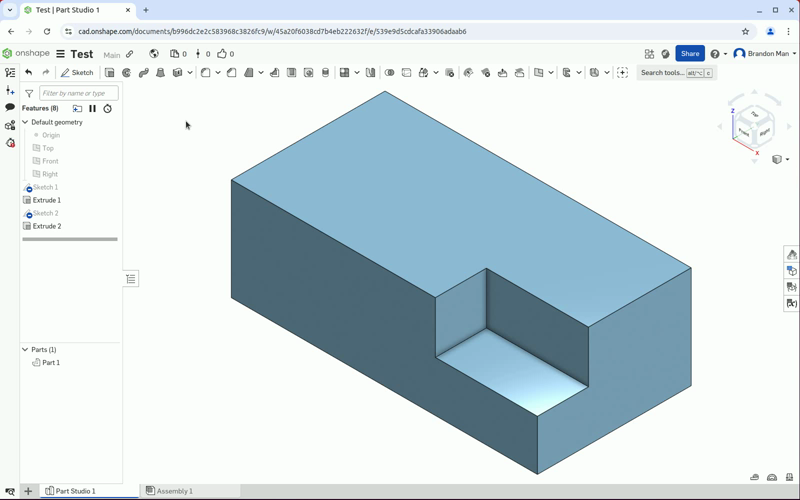
mouse_move(73, 189)
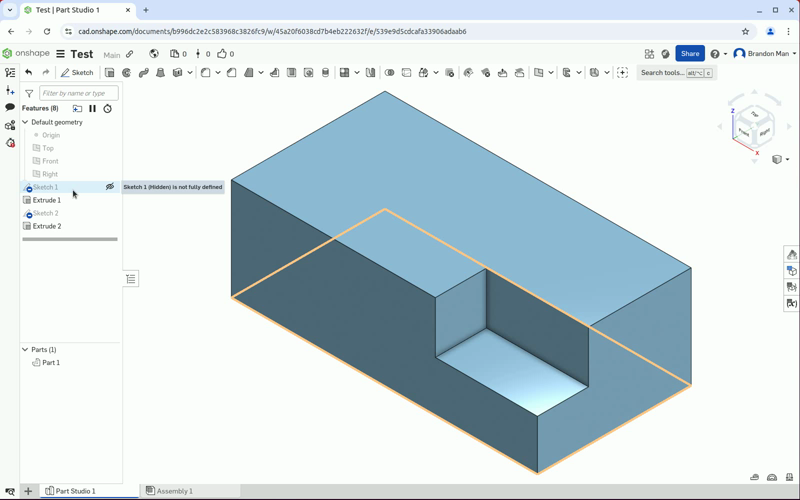
click(73, 189)